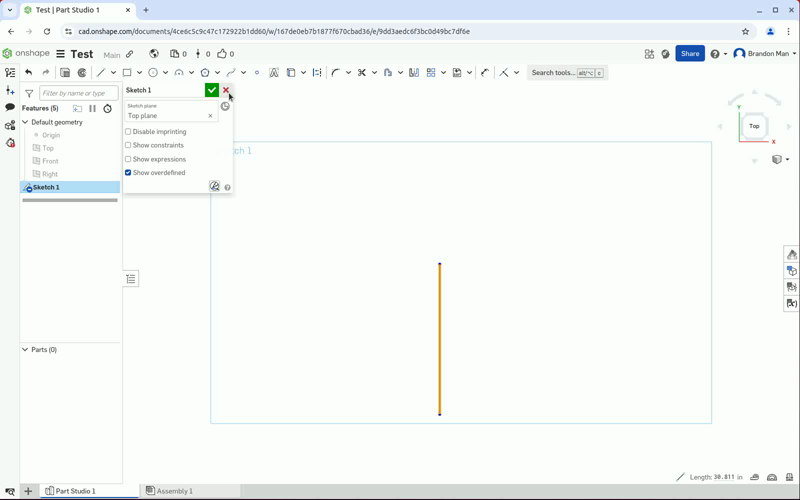
key(shift+h)
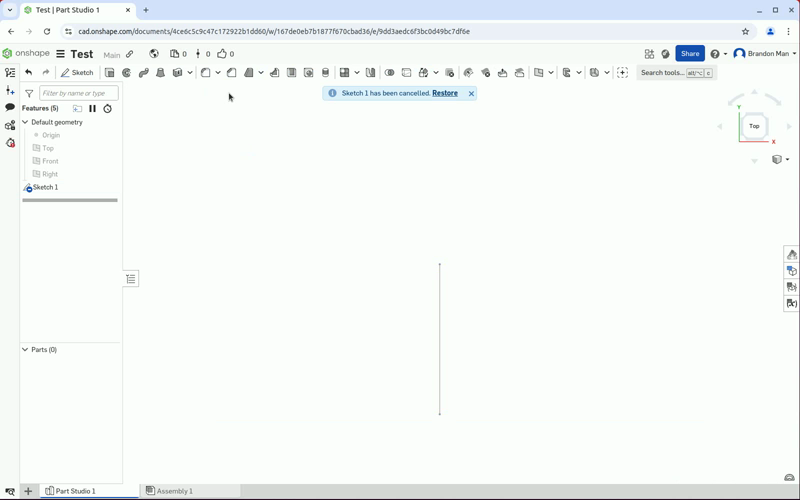
key(shift+s)
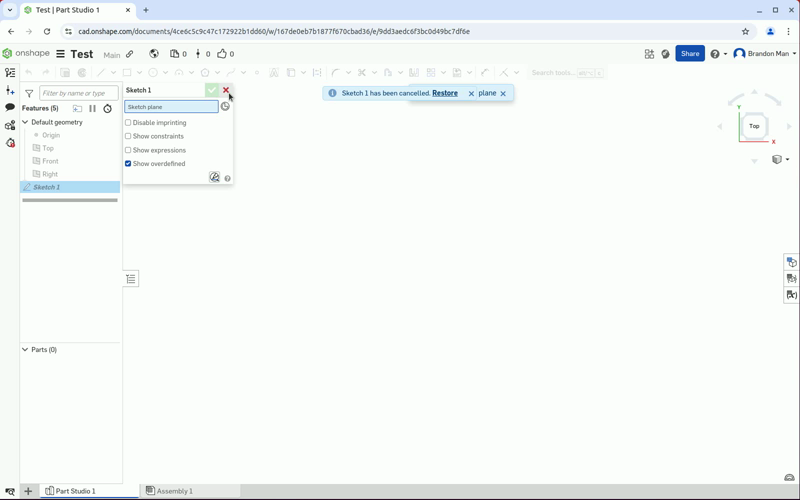
mouse_move(73, 150)
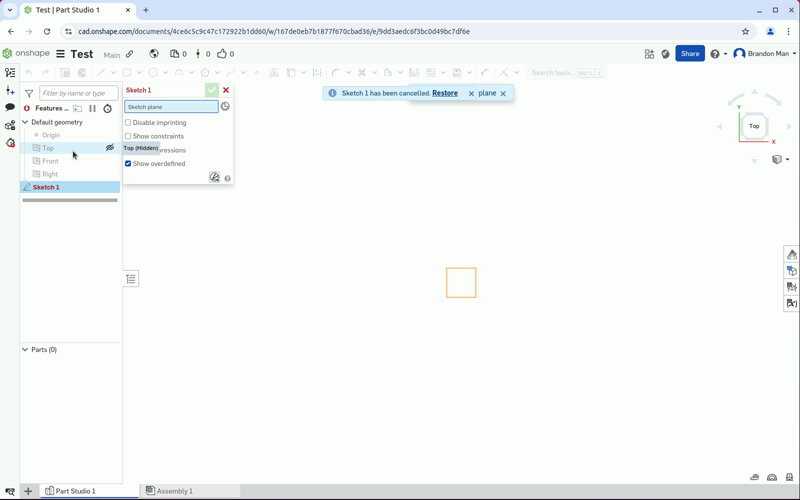
click(73, 150)
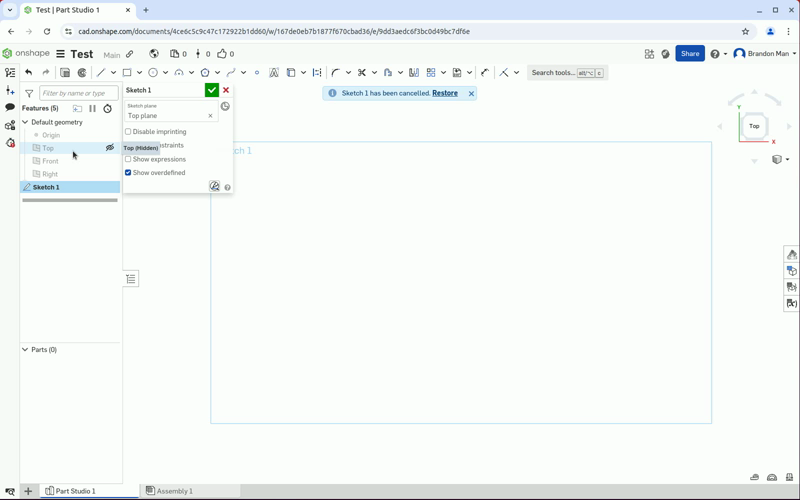
mouse_move(73, 352)
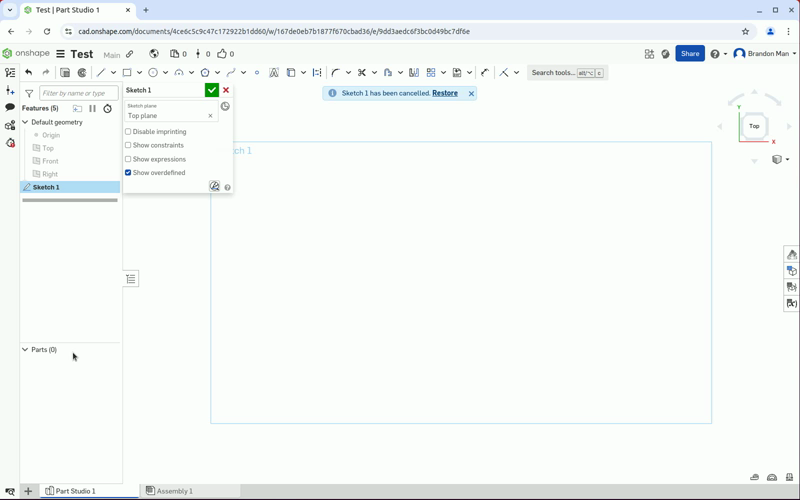
key(y)
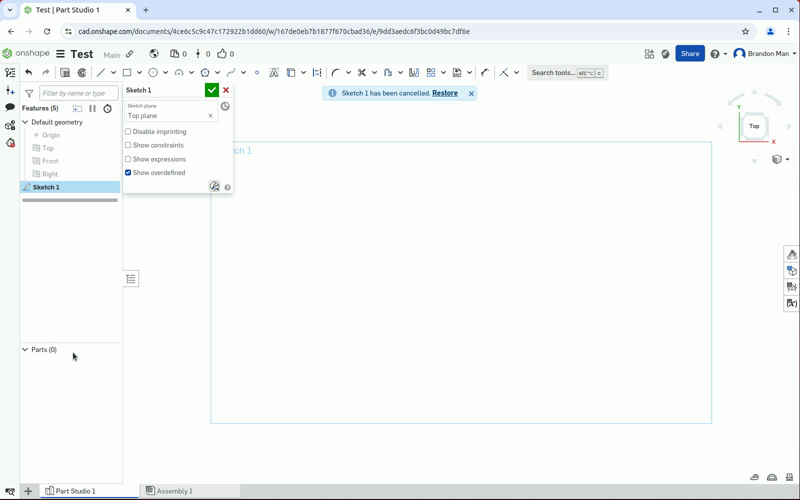
key(l)
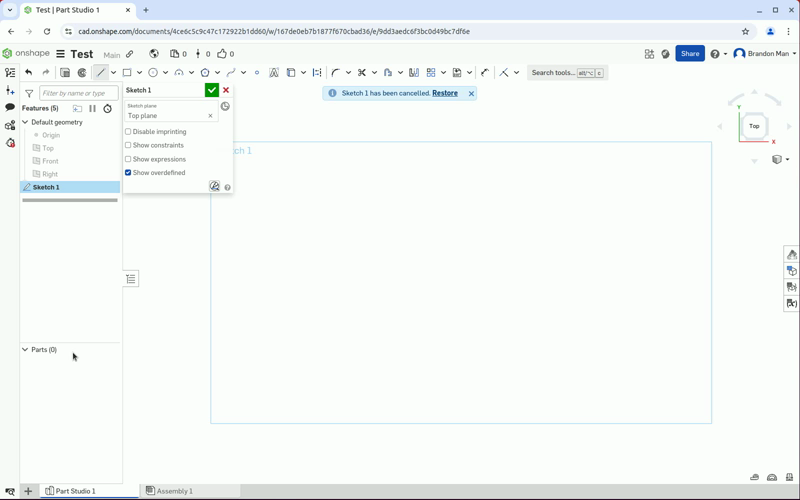
key_down(shift)
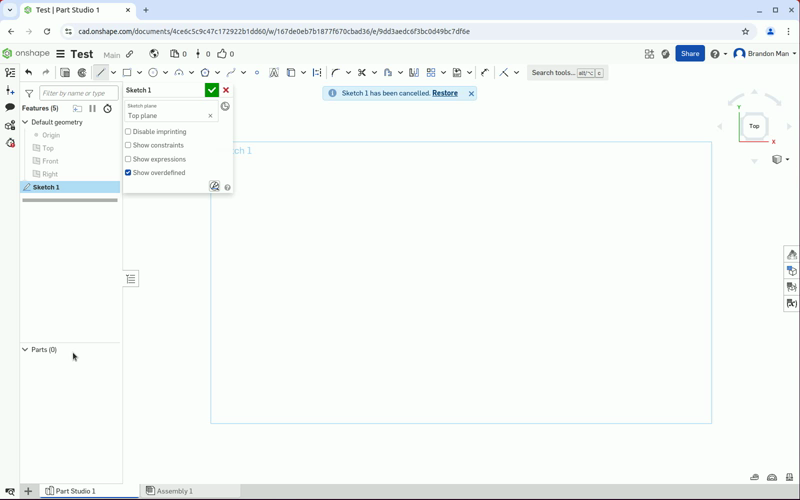
mouse_move(359, 312)
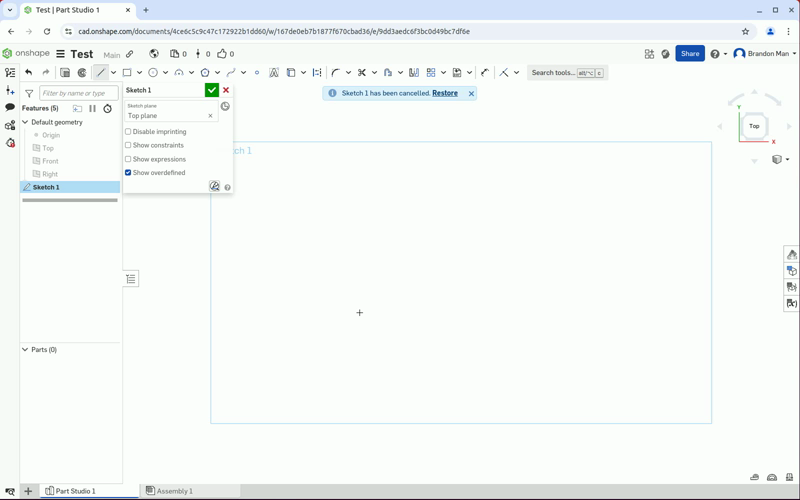
click(359, 312)
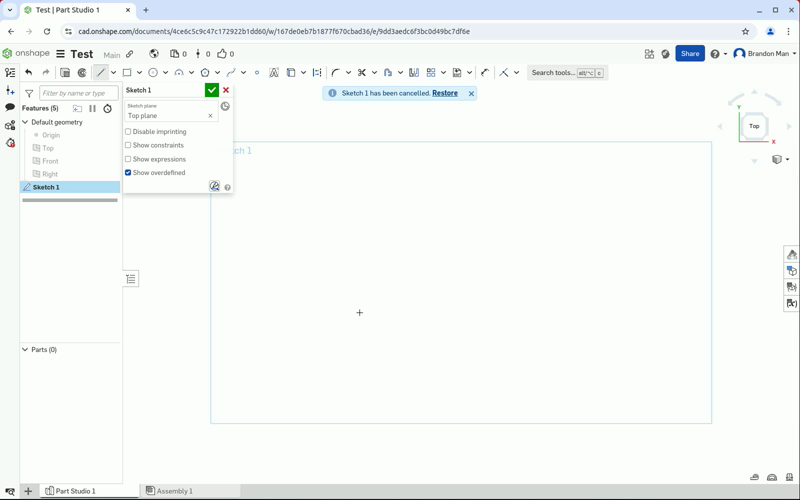
key_up(shift)
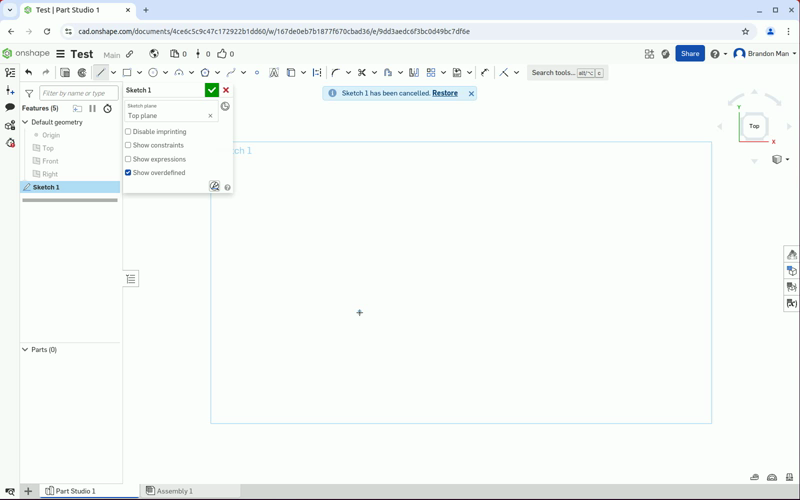
key_down(shift)
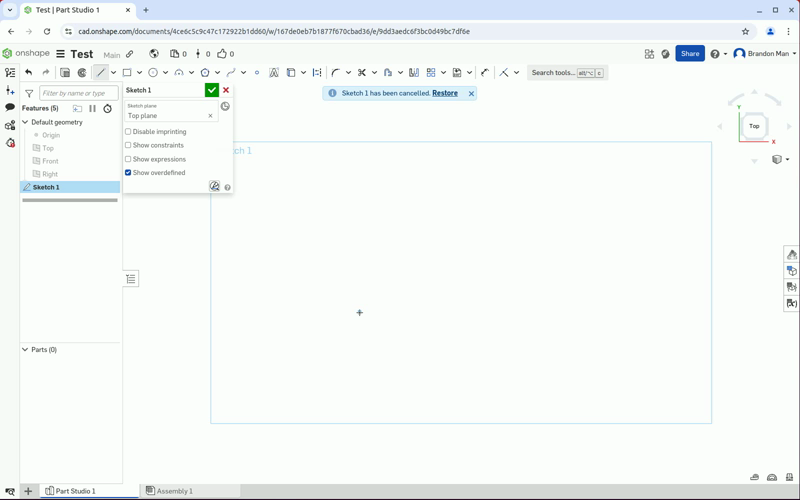
mouse_move(561, 312)
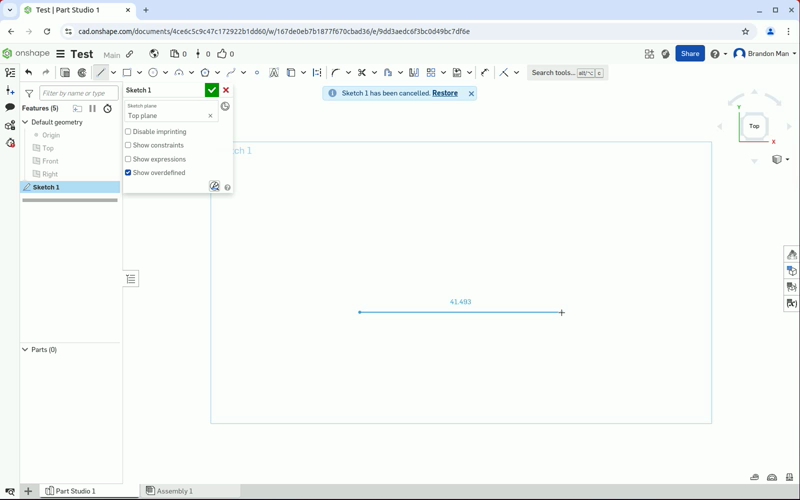
click(561, 312)
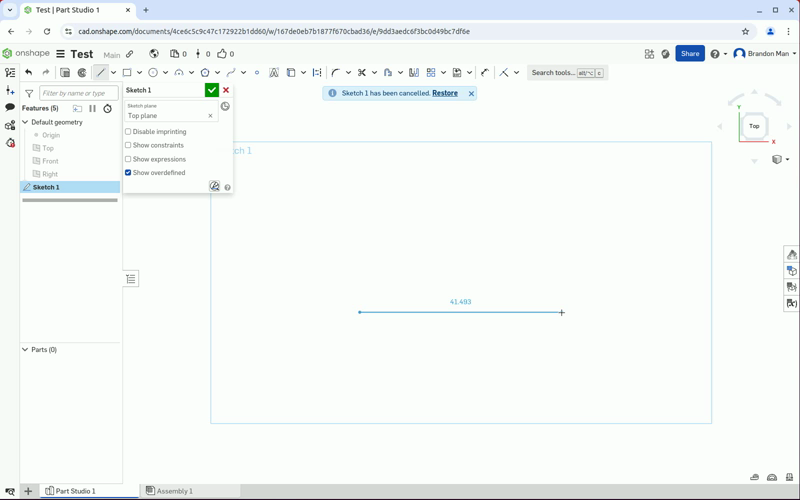
key_up(shift)
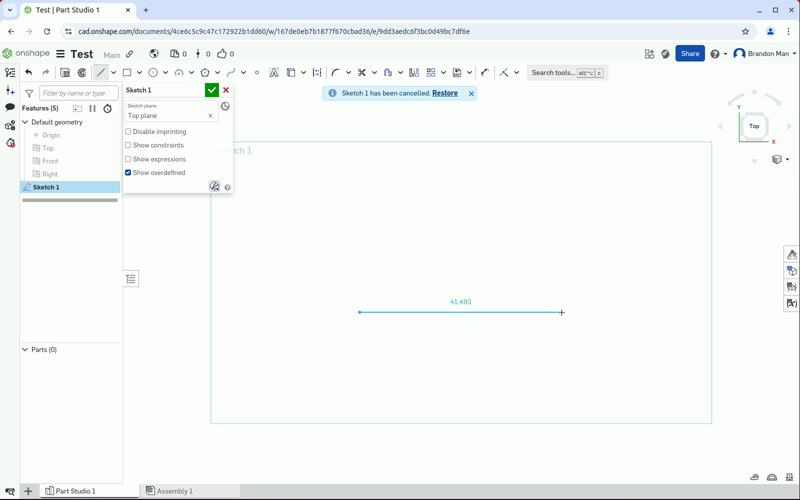
key_down(shift)
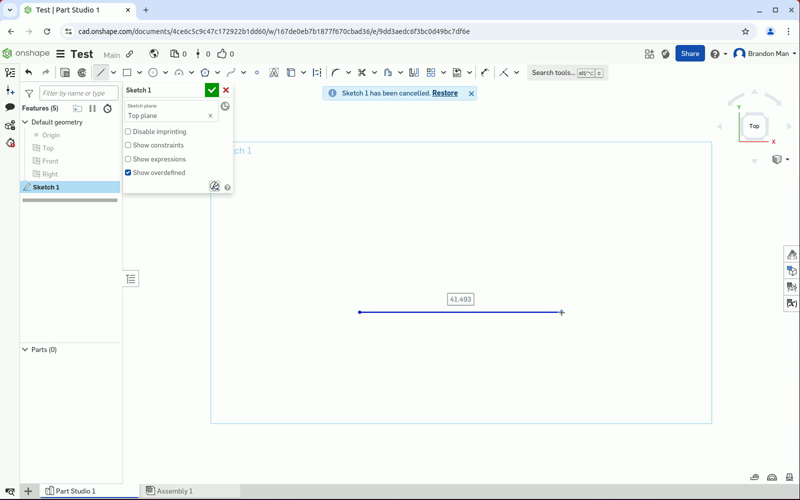
mouse_move(589, 312)
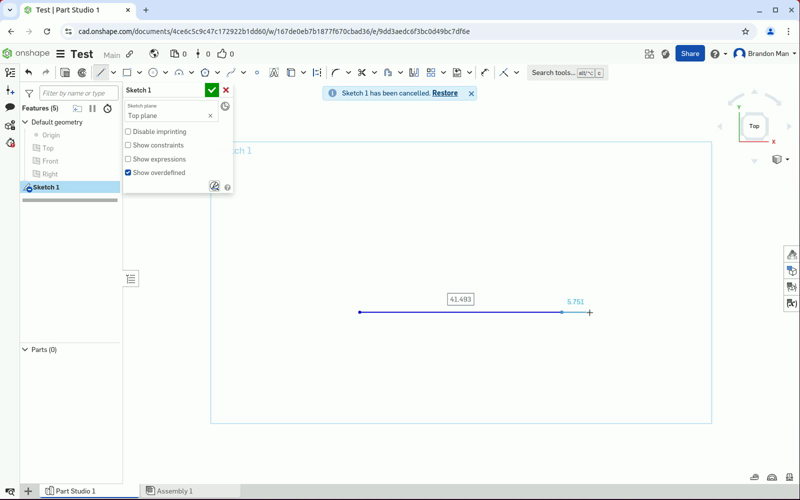
mouse_move(561, 256)
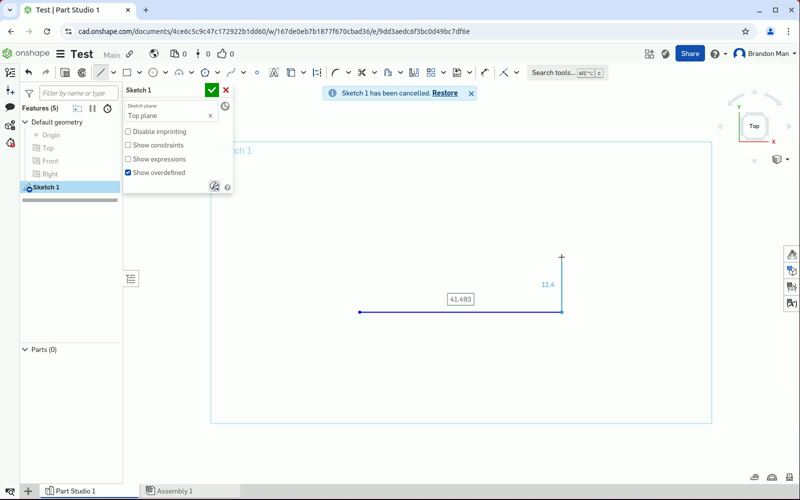
click(561, 256)
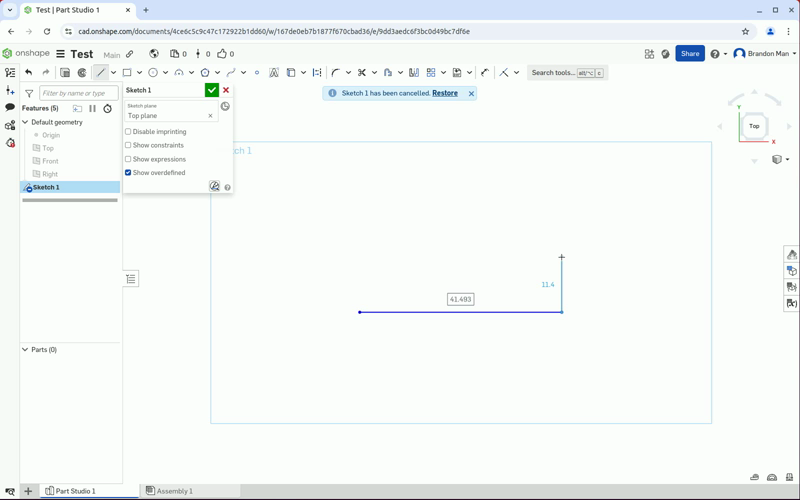
key_up(shift)
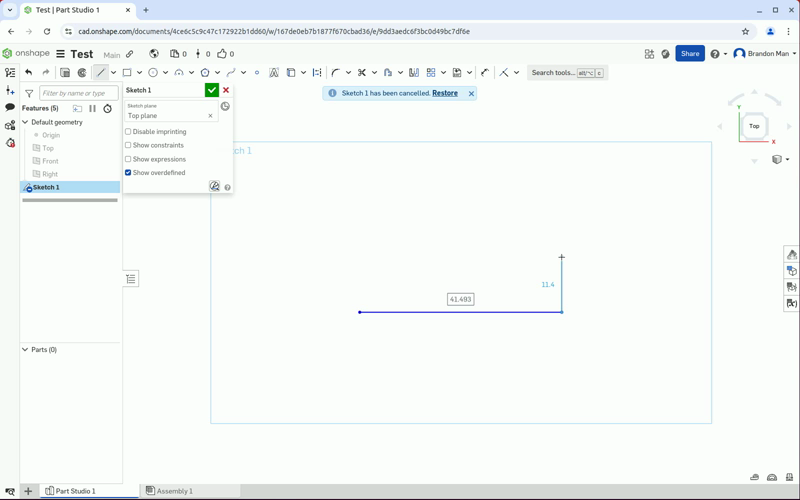
key_down(shift)
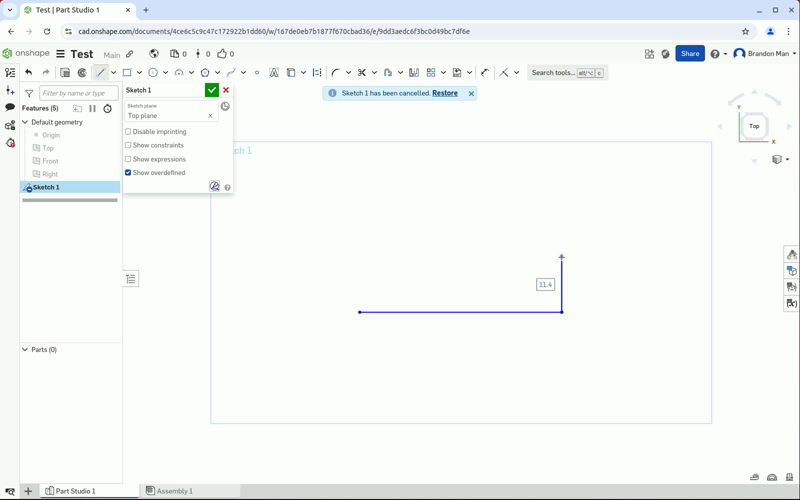
mouse_move(359, 256)
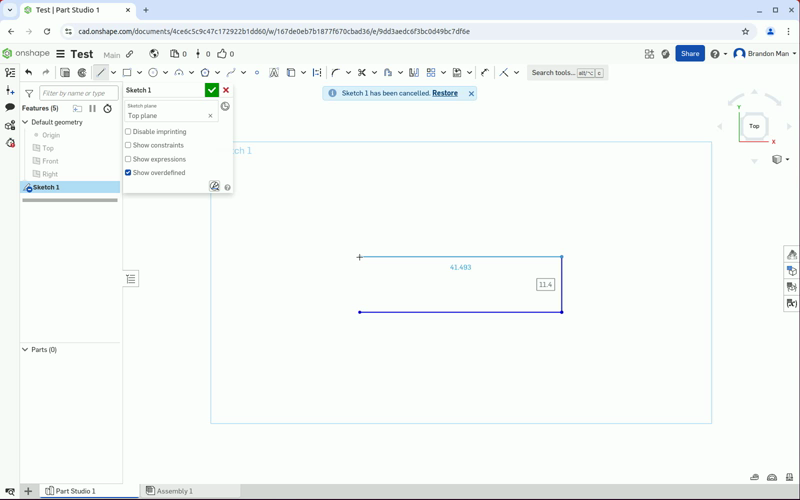
click(359, 256)
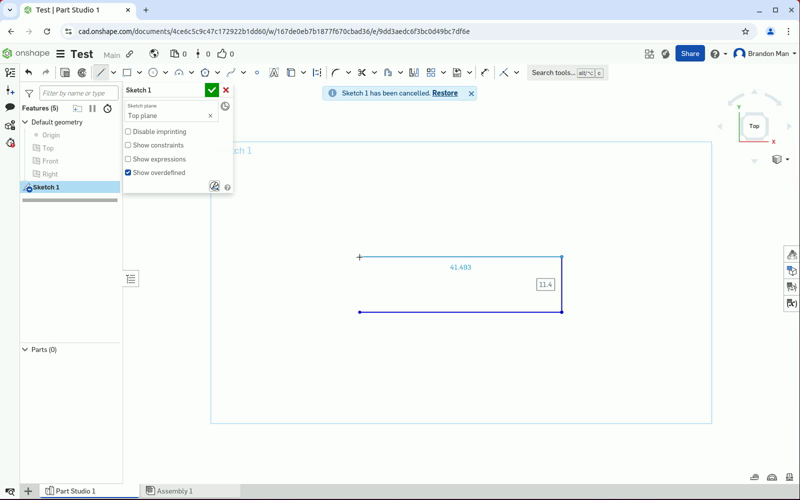
key_up(shift)
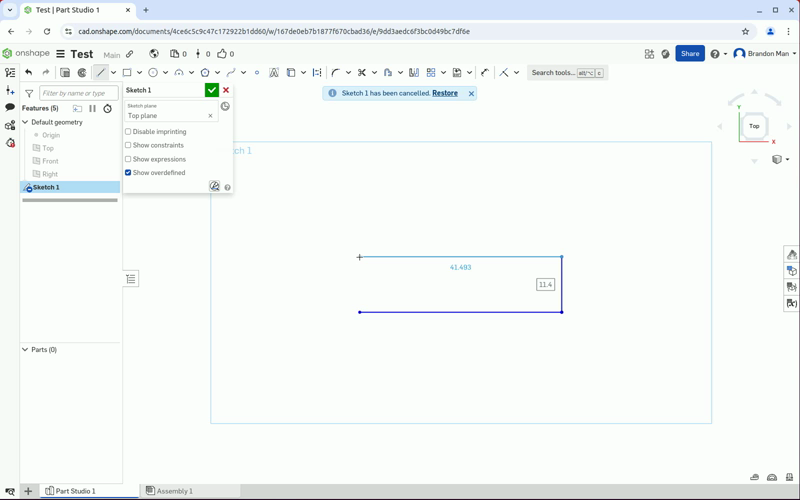
mouse_move(389, 256)
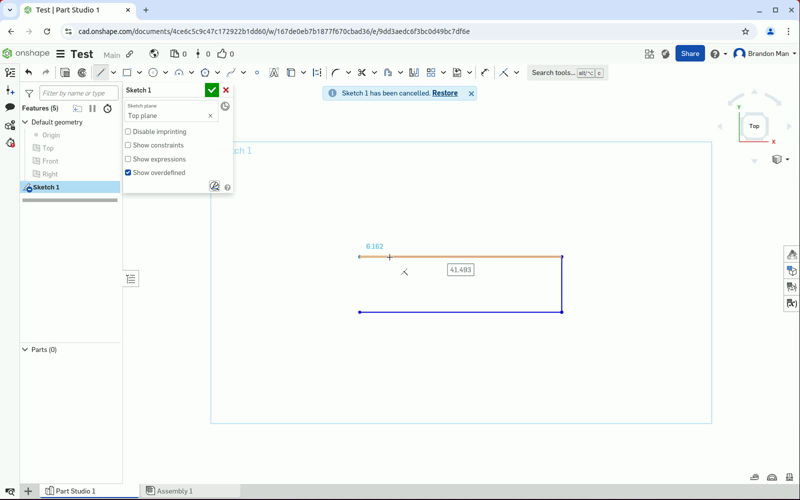
key_down(shift)
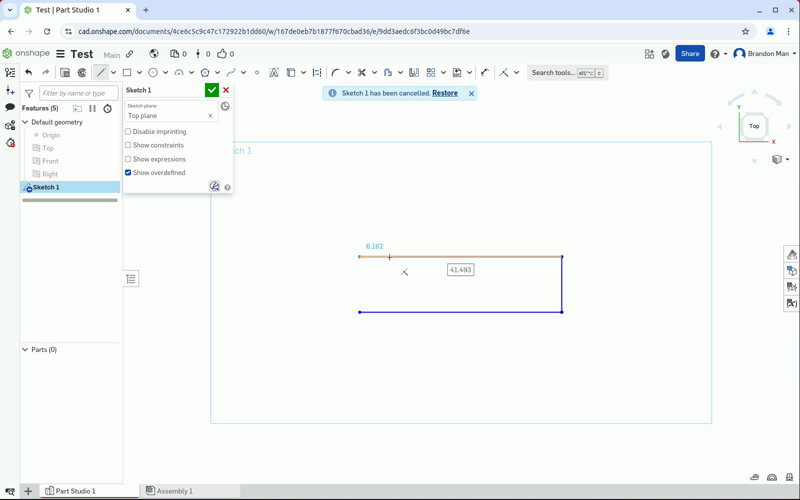
mouse_move(359, 312)
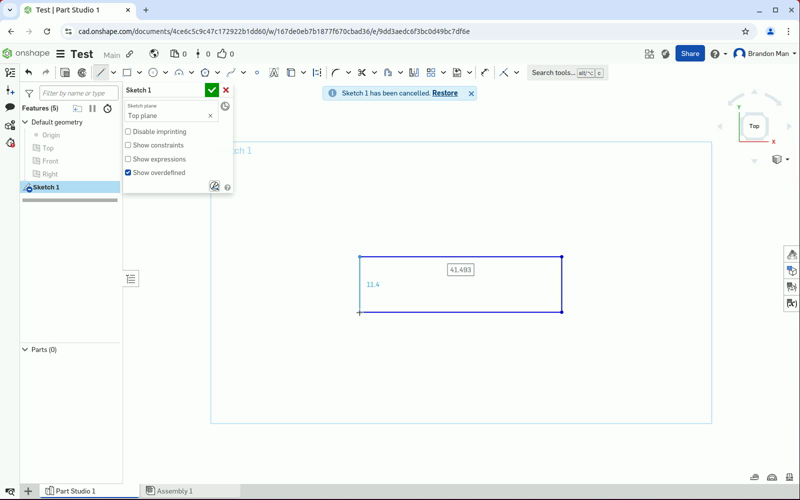
key_up(shift)
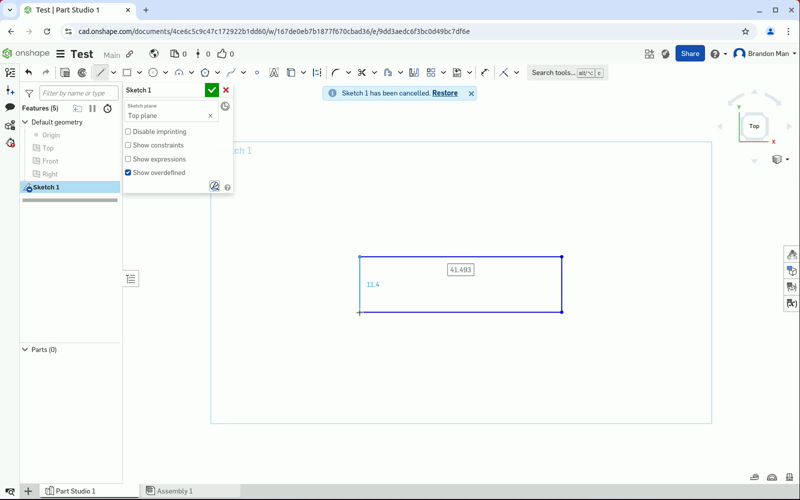
click(359, 312)
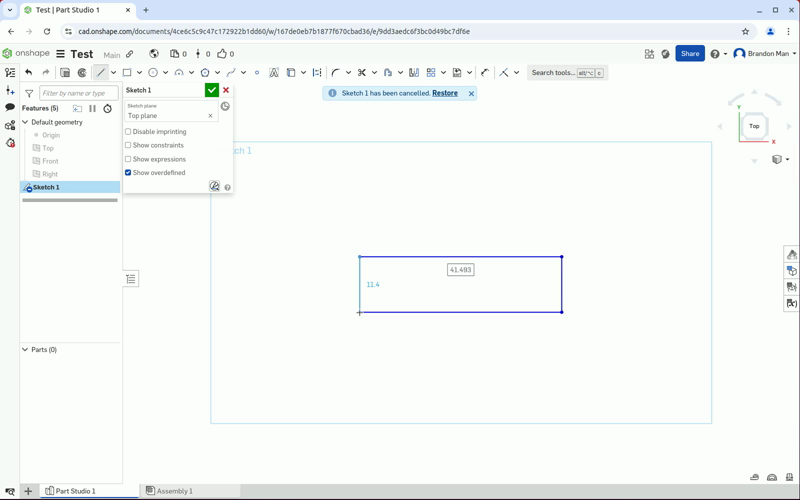
key(esc)
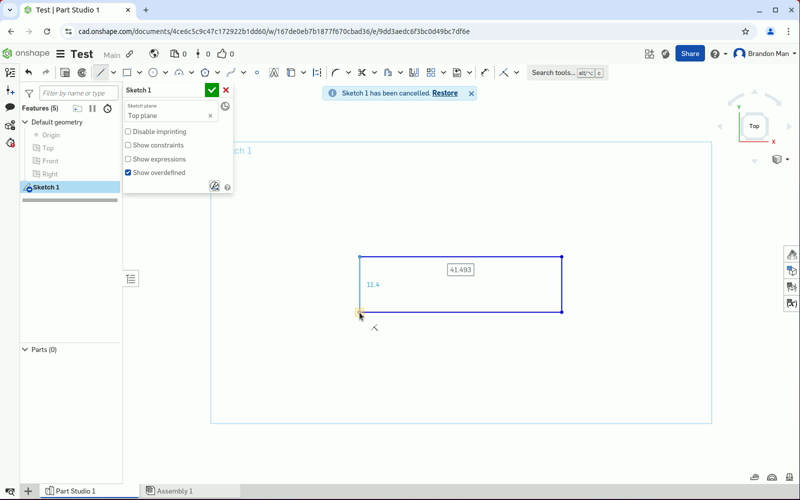
mouse_move(553, 268)
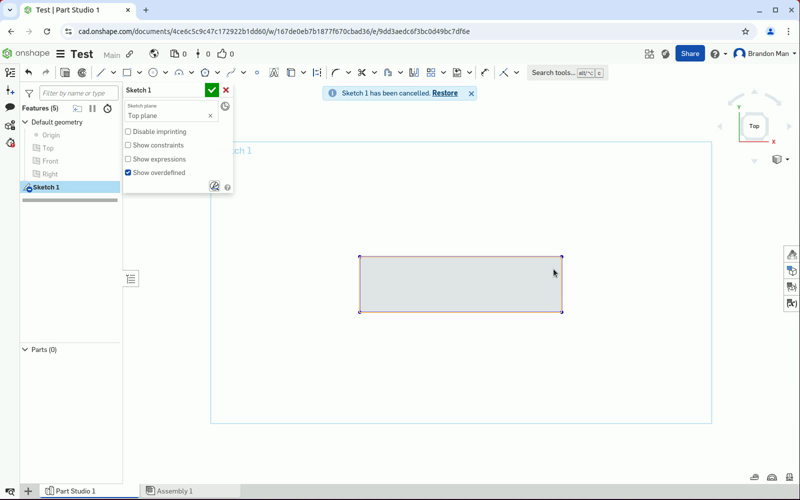
click(553, 268)
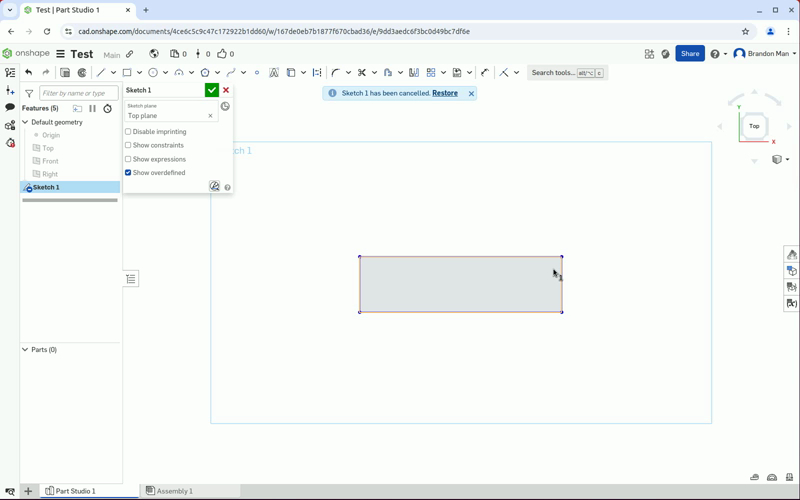
mouse_move(73, 352)
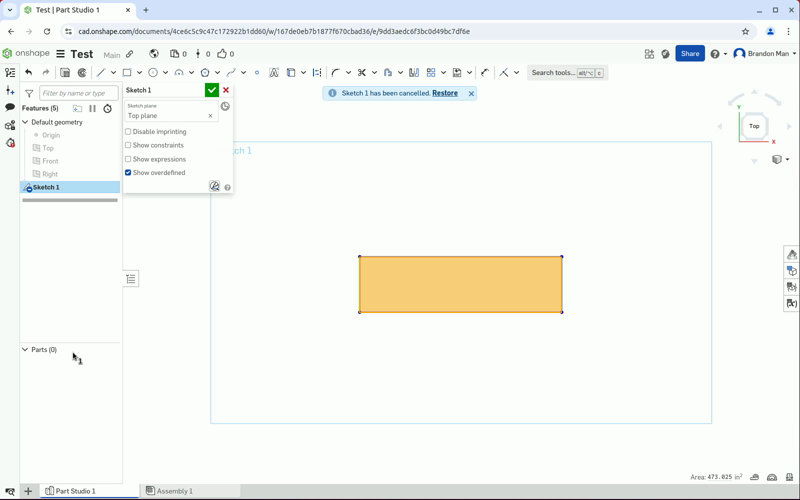
key(shift+y)
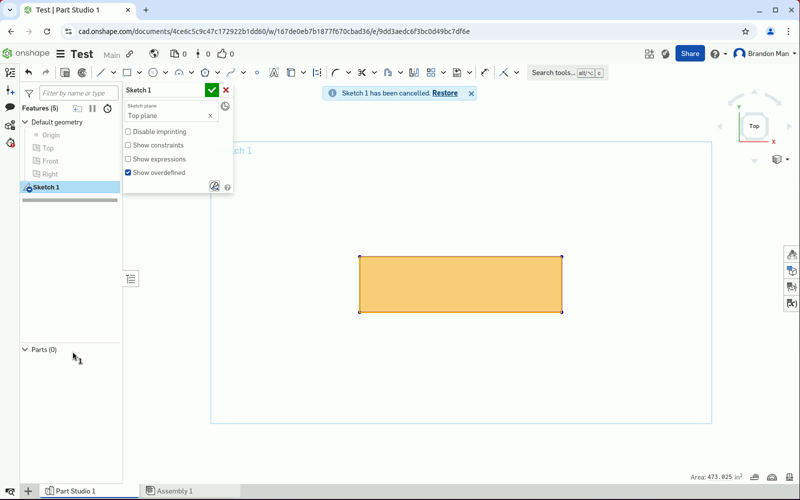
key(shift+e)
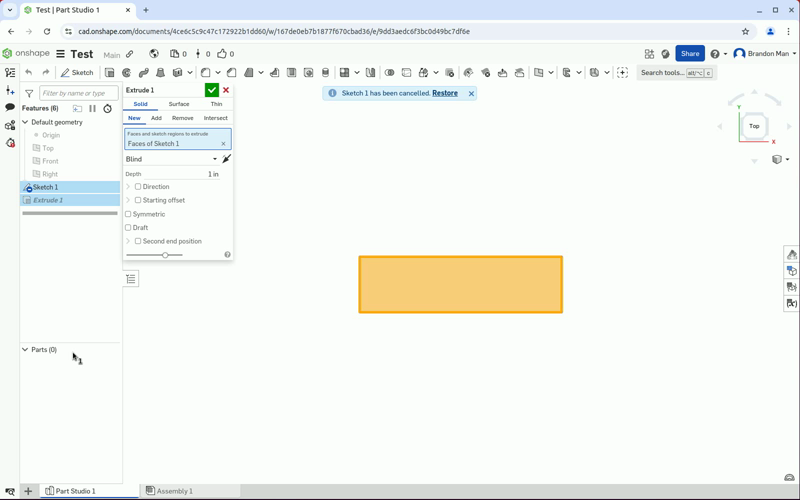
mouse_move(143, 106)
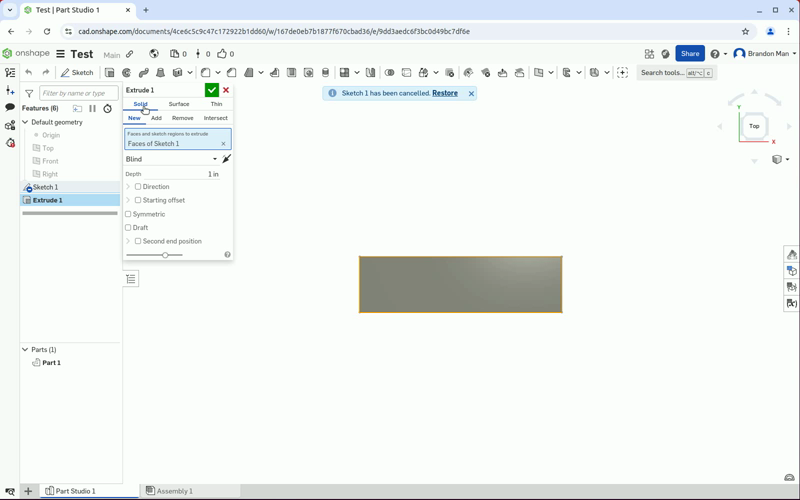
click(143, 106)
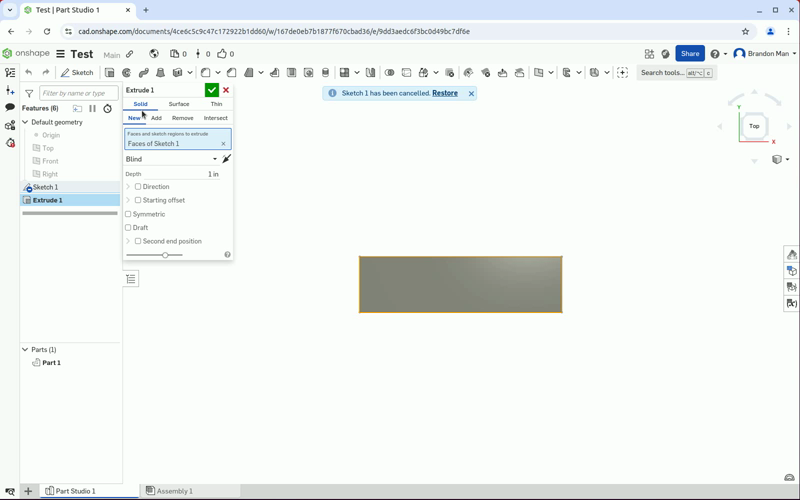
mouse_move(137, 120)
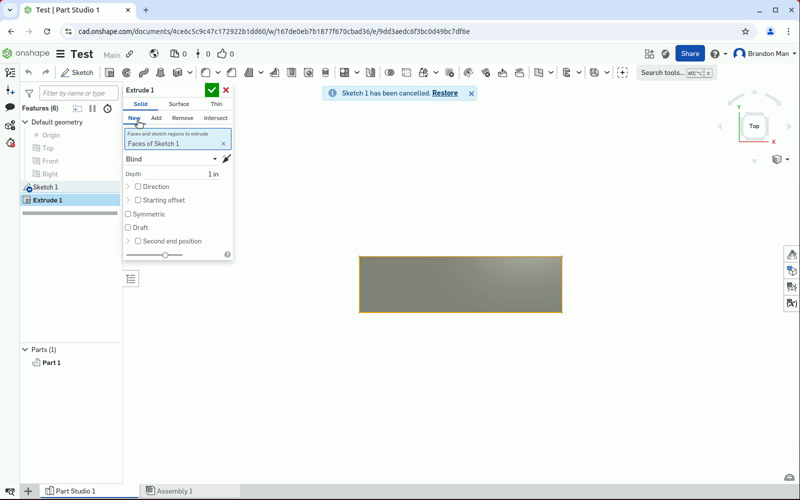
click(137, 120)
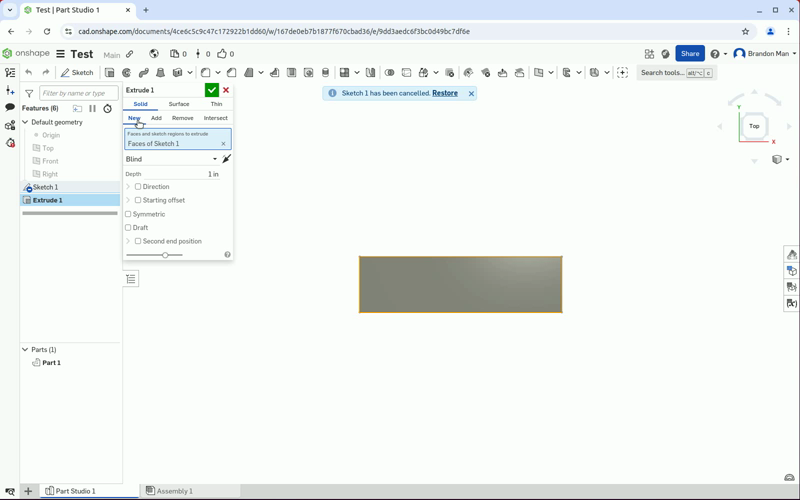
key(tab, 4)
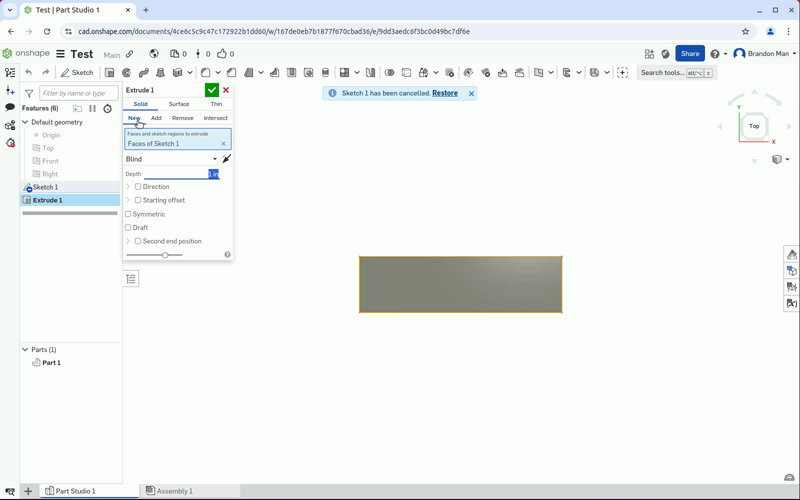
text(2.407)
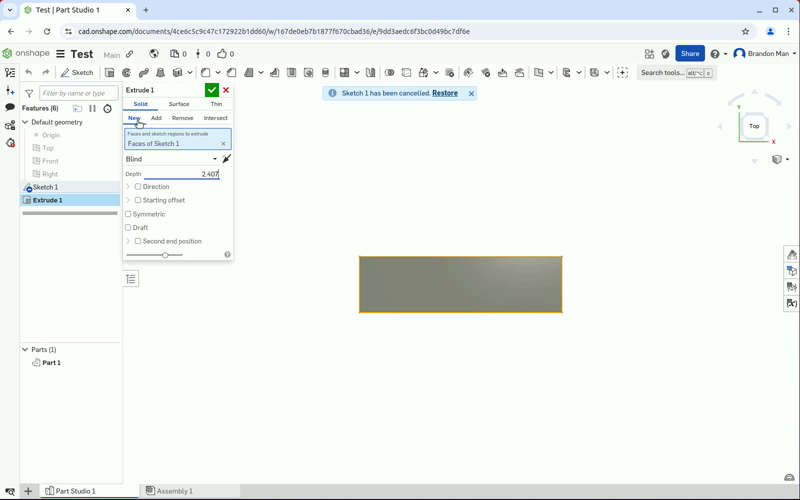
key(enter)
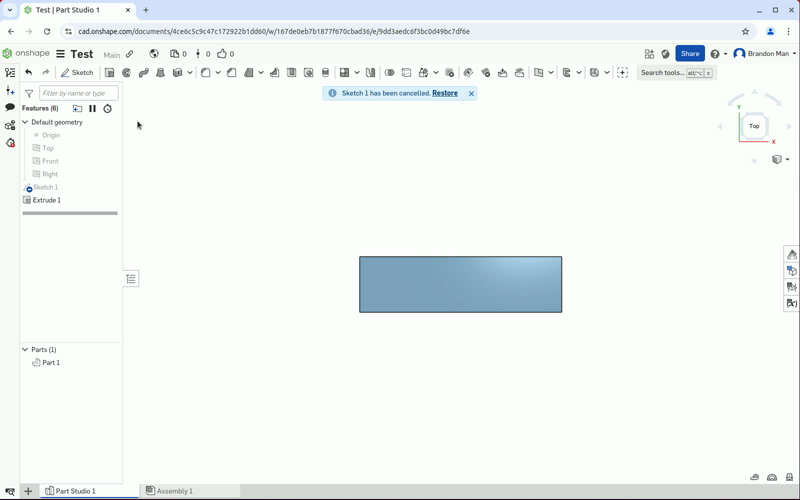
key(shift+h)
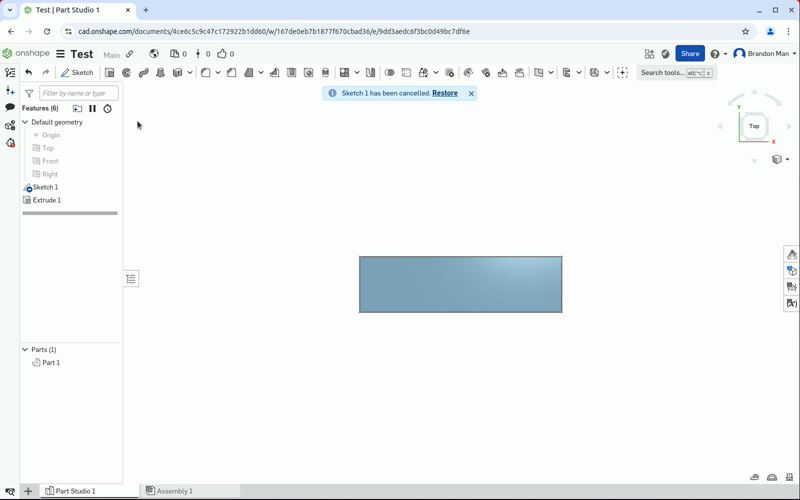
key(shift+h)
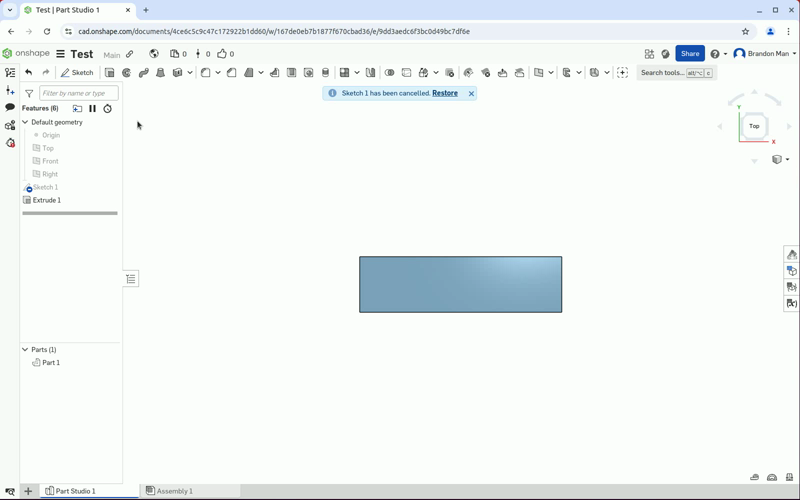
mouse_move(73, 189)
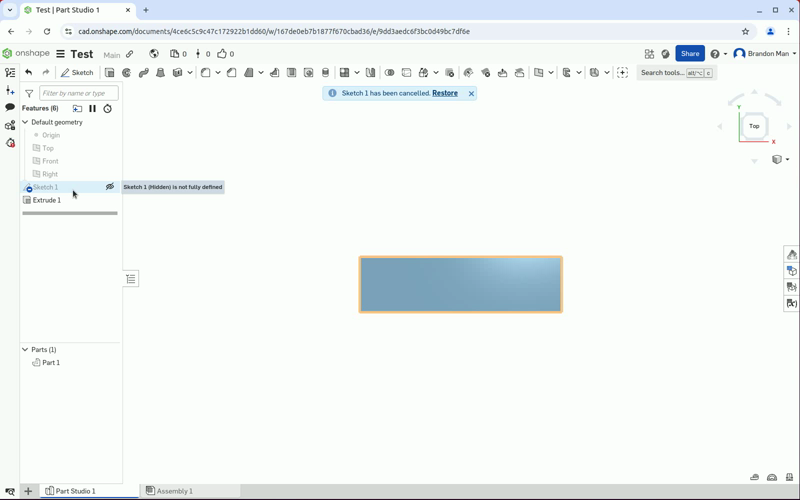
click(73, 189)
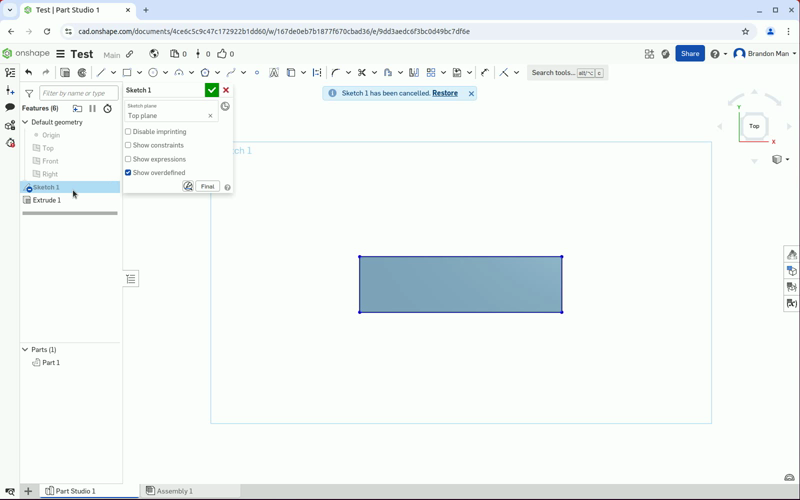
mouse_move(229, 92)
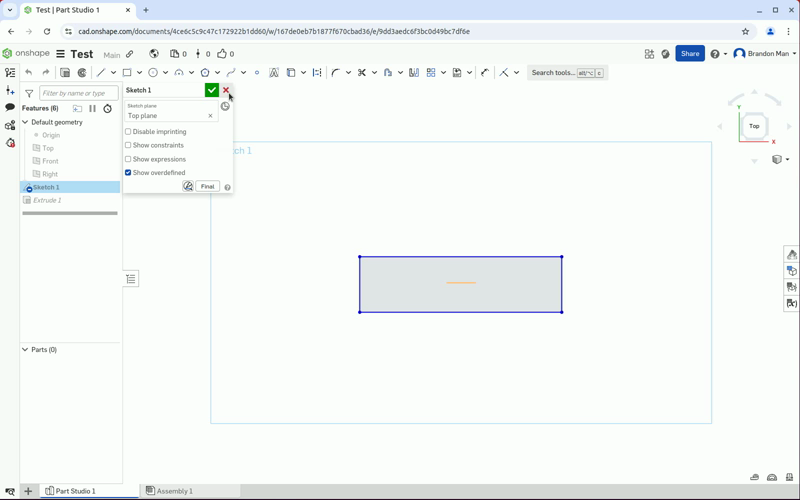
click(229, 92)
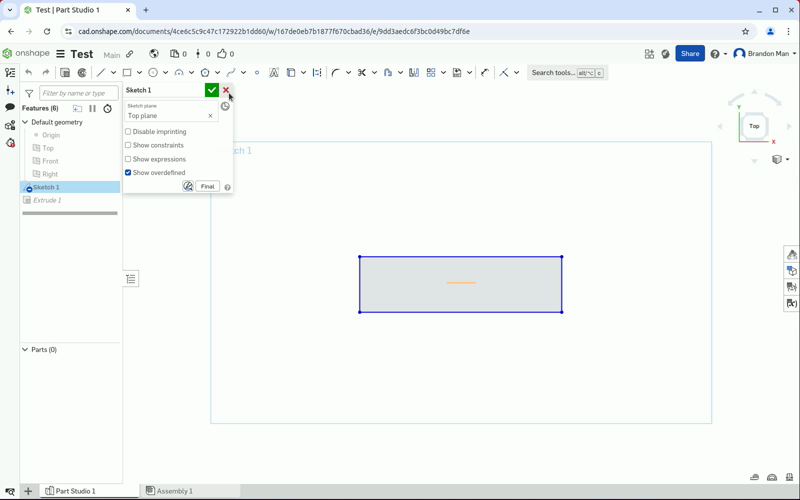
key(shift+s)
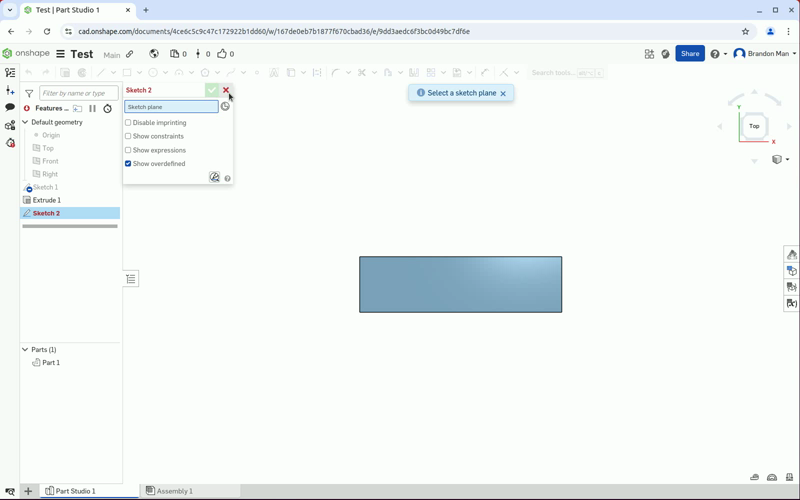
mouse_move(73, 150)
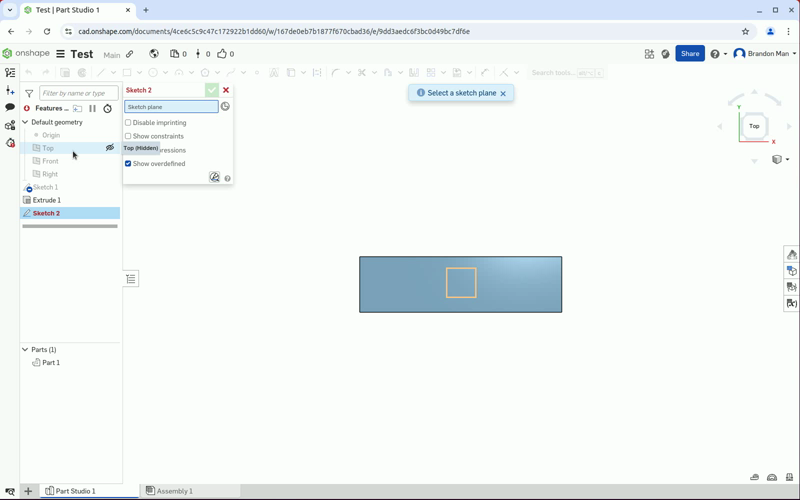
click(73, 150)
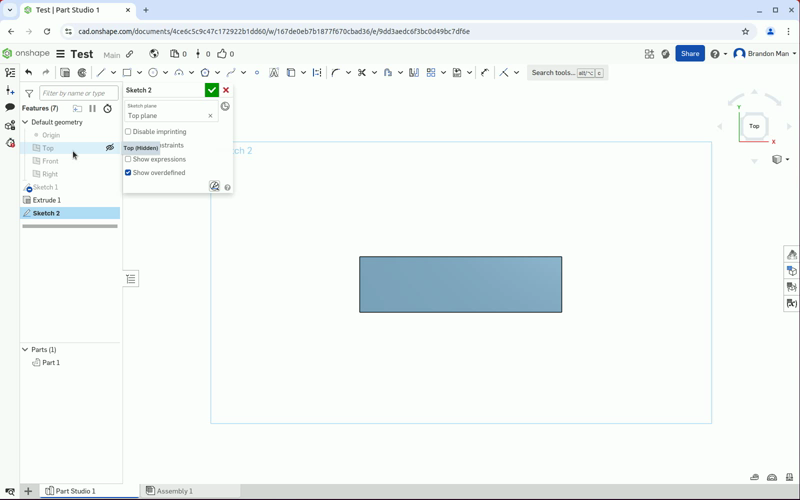
mouse_move(73, 352)
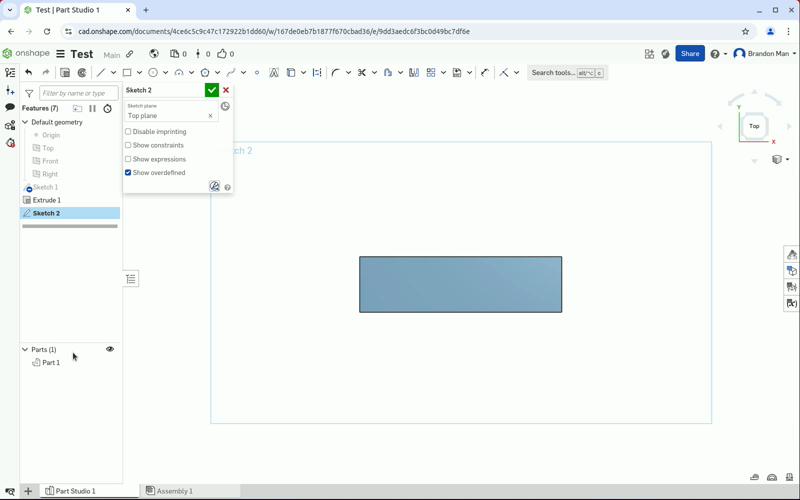
key(y)
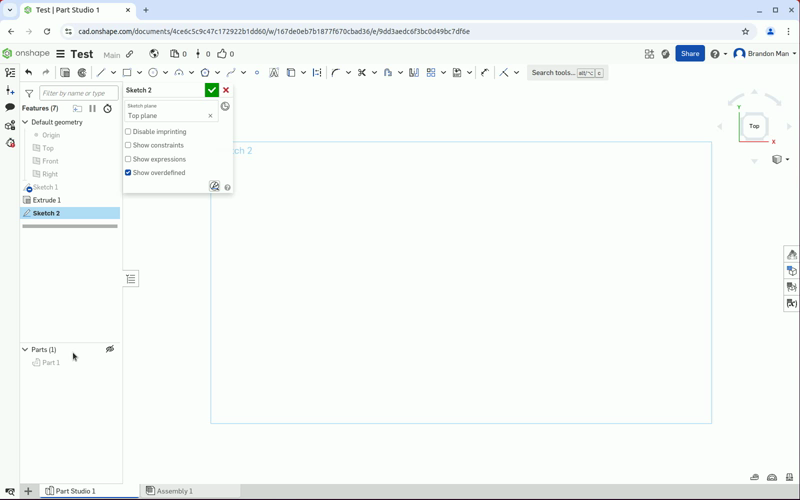
key(l)
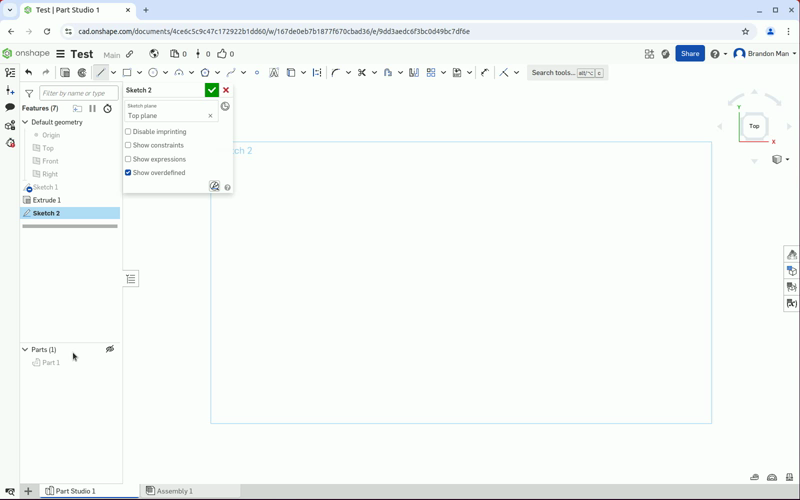
key_down(shift)
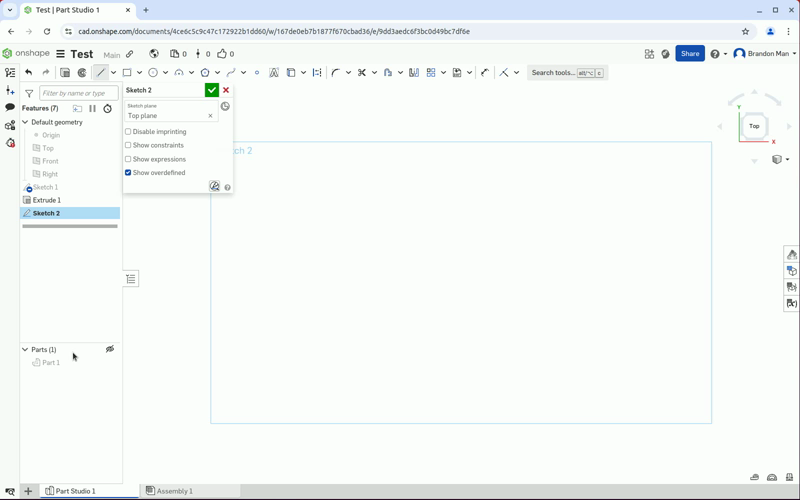
mouse_move(359, 257)
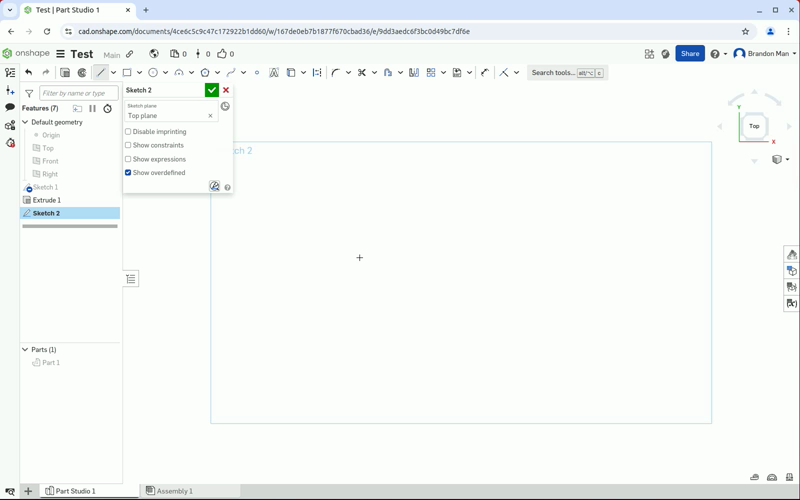
click(359, 257)
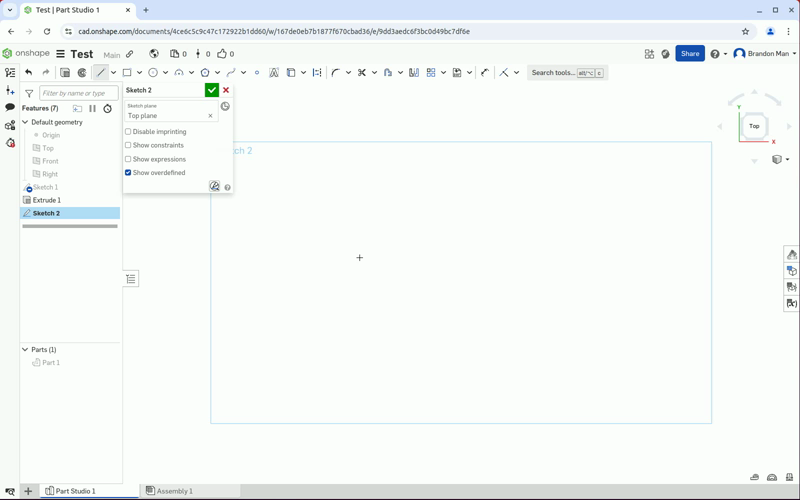
key_up(shift)
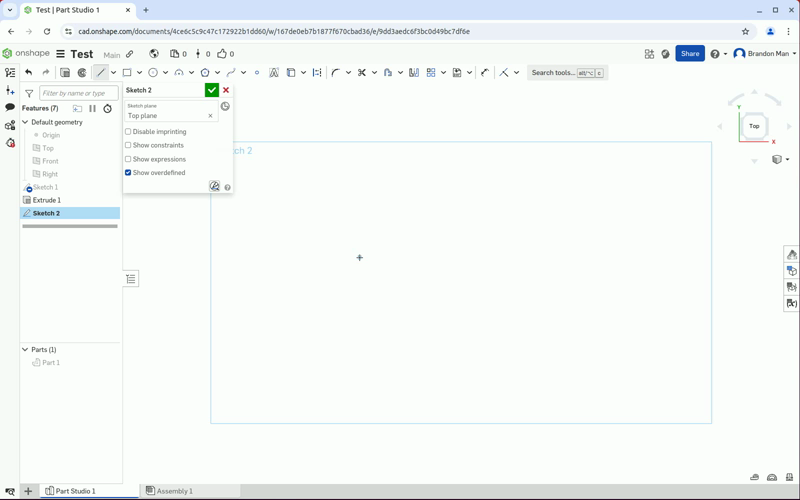
key_down(shift)
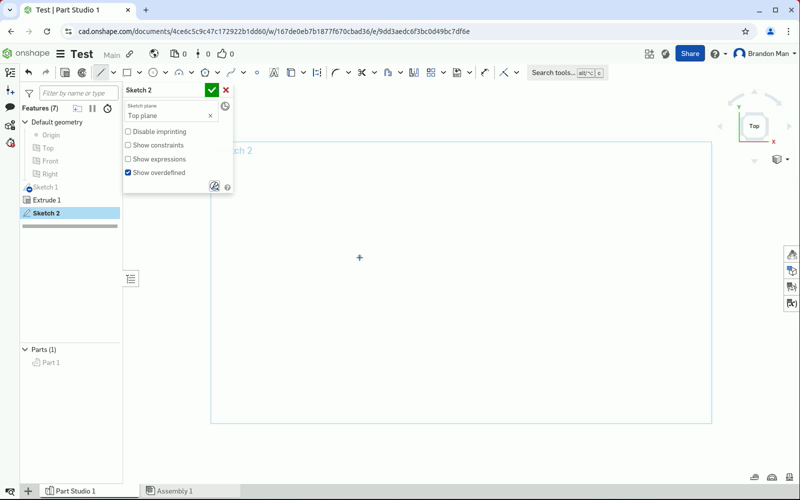
mouse_move(561, 257)
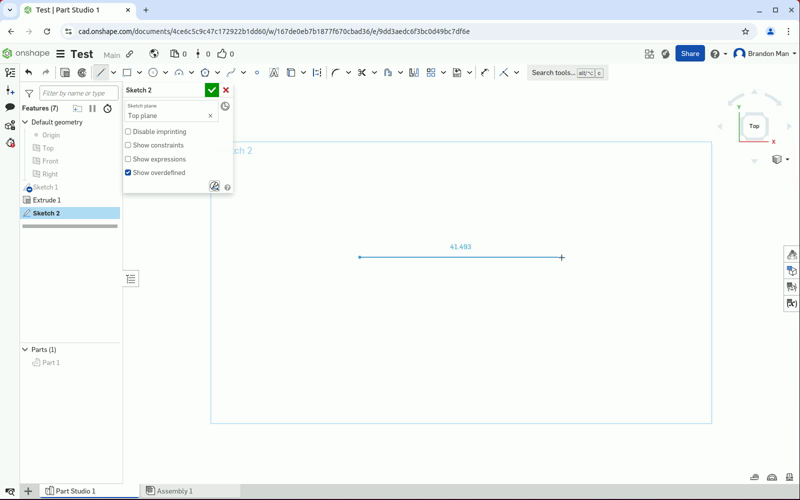
click(561, 257)
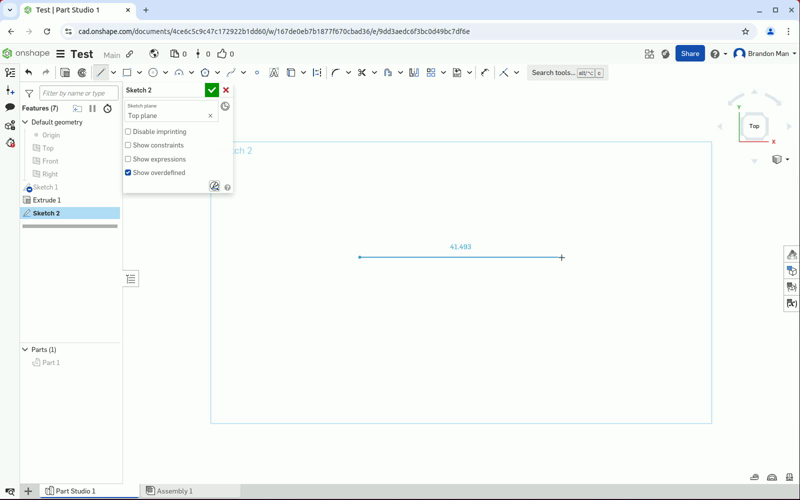
key_up(shift)
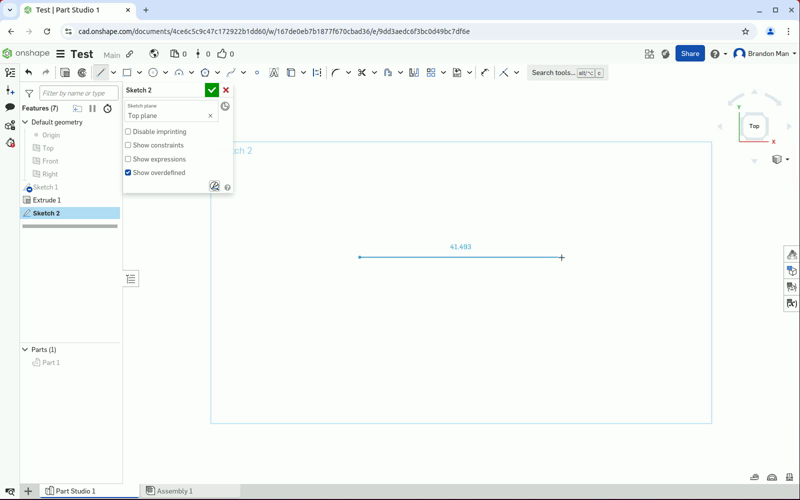
key_down(shift)
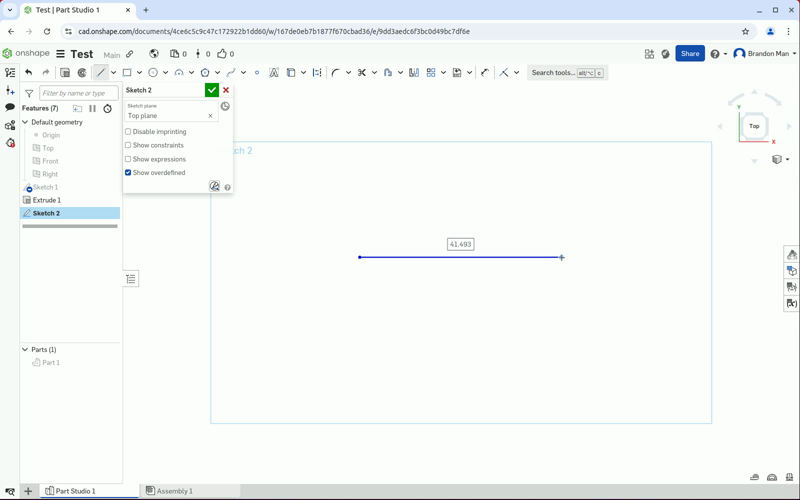
mouse_move(589, 257)
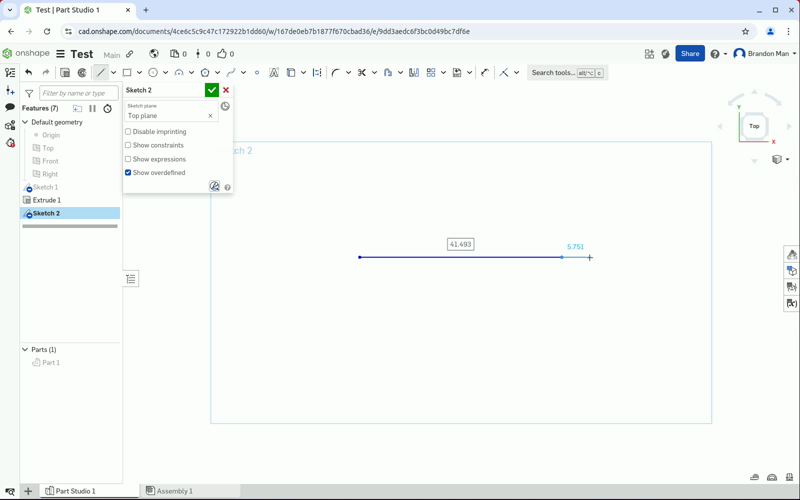
mouse_move(561, 227)
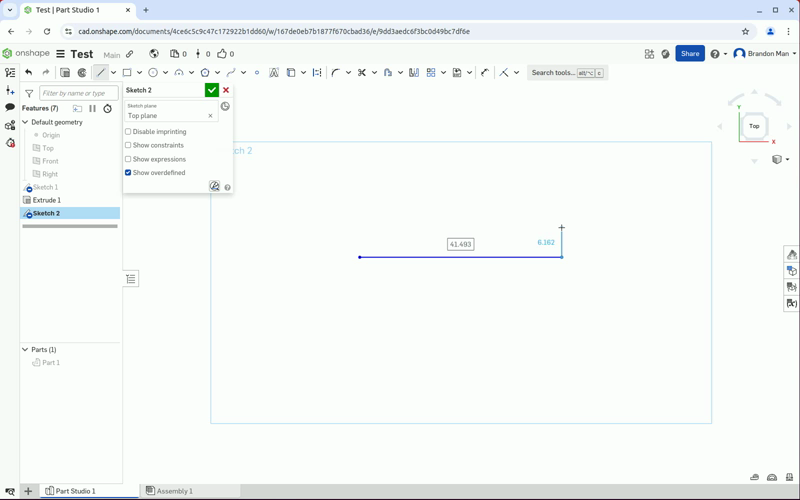
click(561, 227)
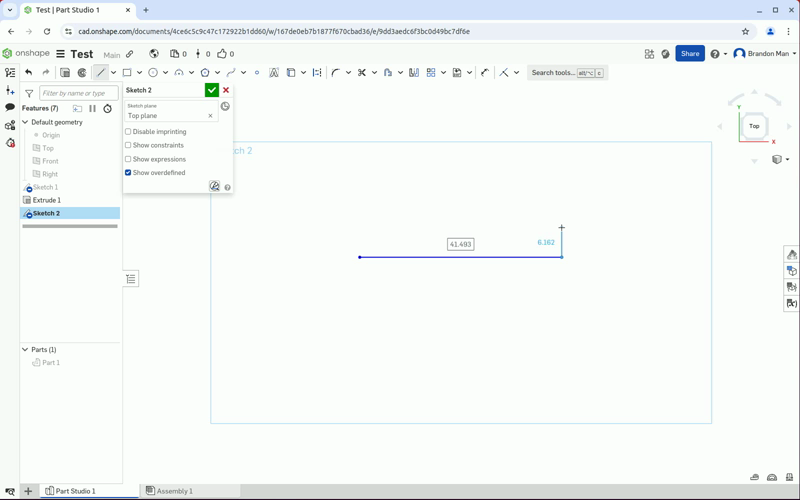
key_up(shift)
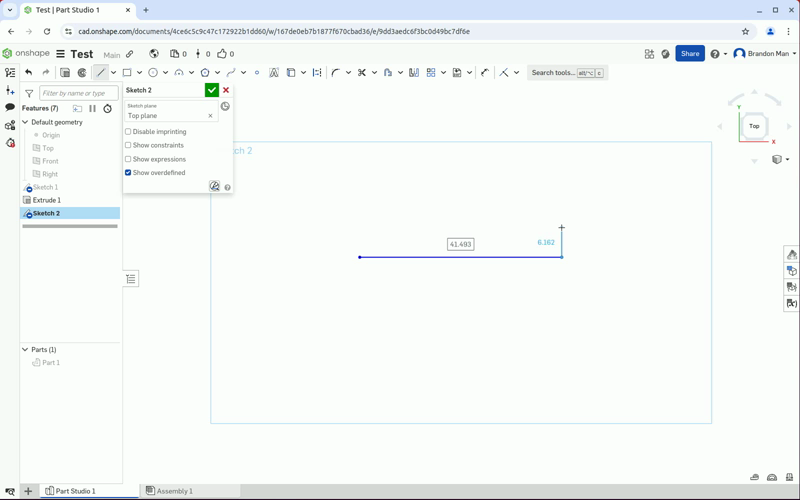
key_down(shift)
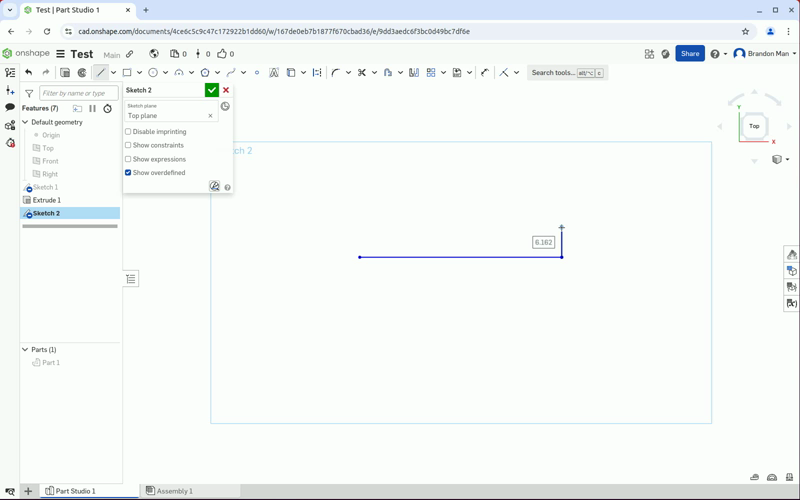
mouse_move(359, 227)
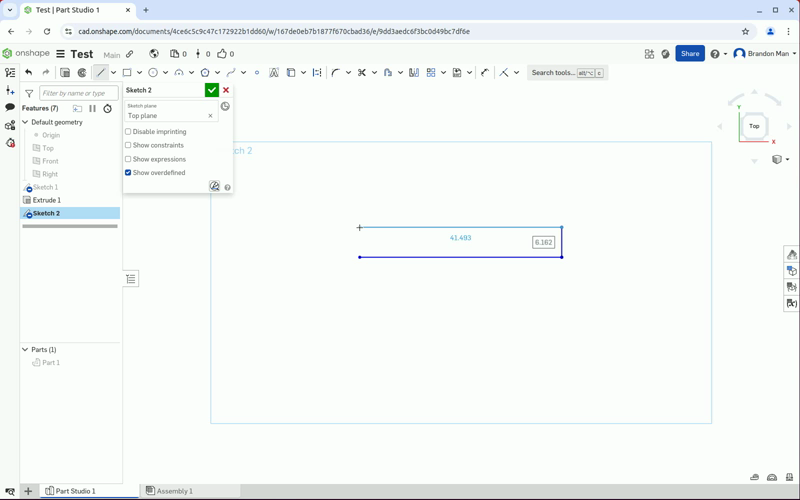
click(359, 227)
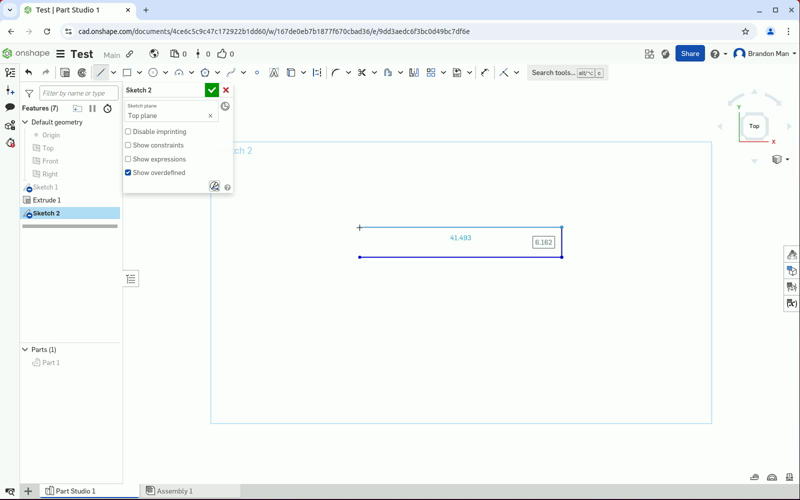
key_up(shift)
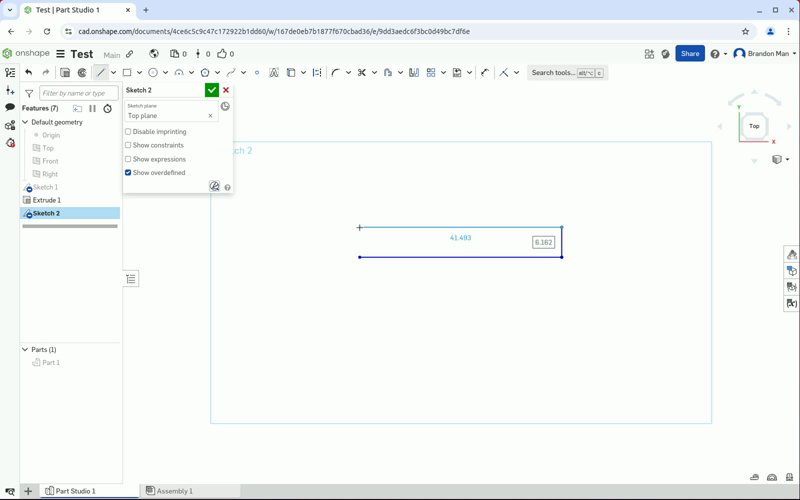
mouse_move(389, 227)
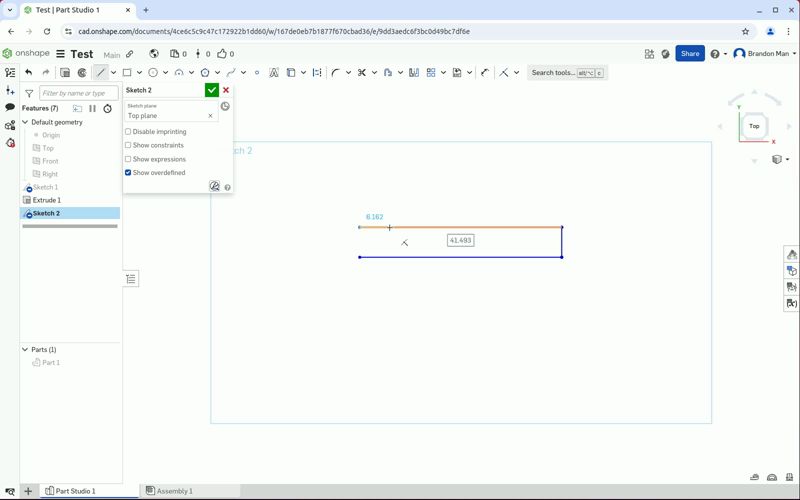
key_down(shift)
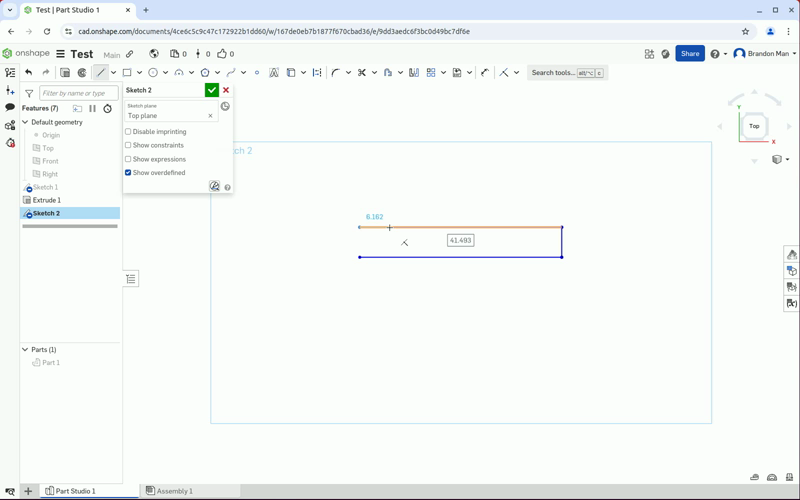
mouse_move(359, 257)
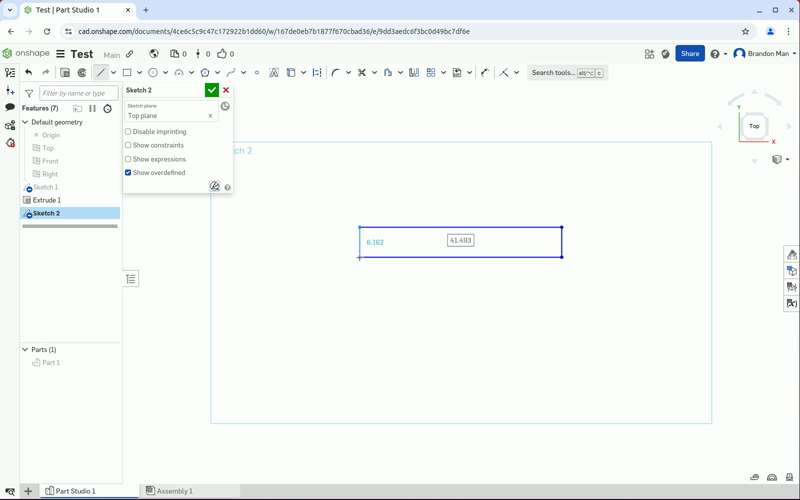
key_up(shift)
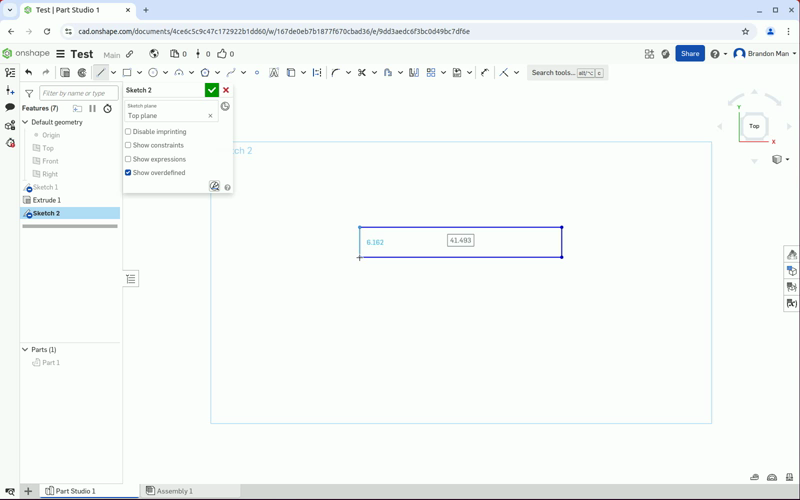
click(359, 257)
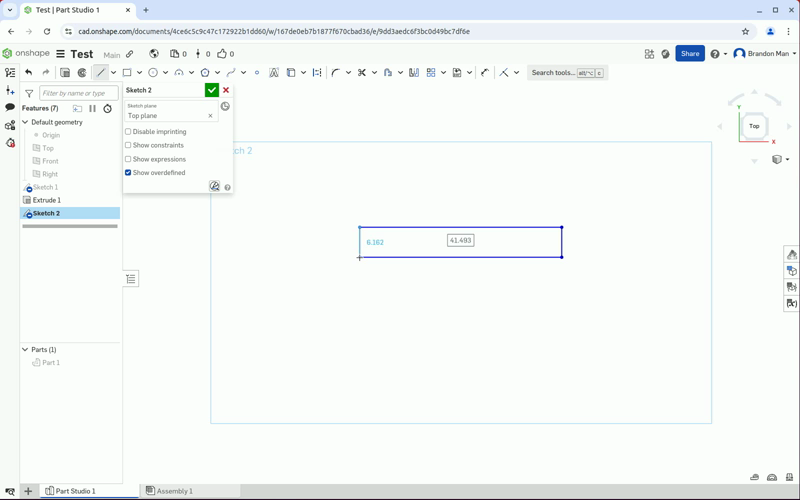
key(esc)
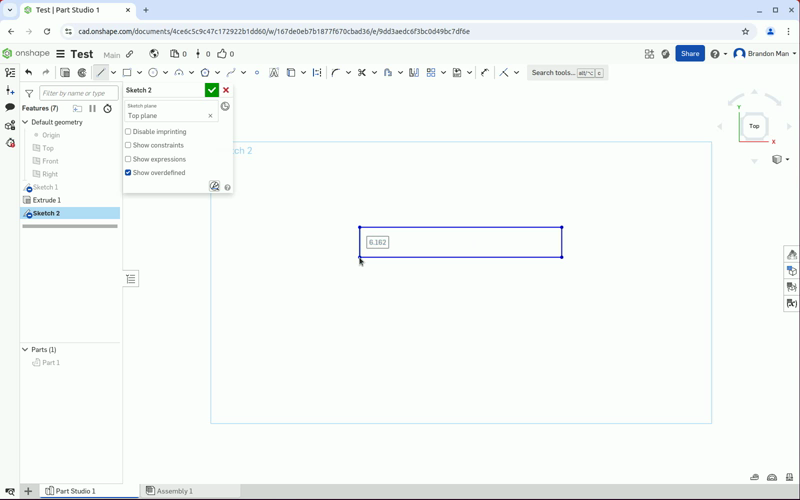
mouse_move(412, 244)
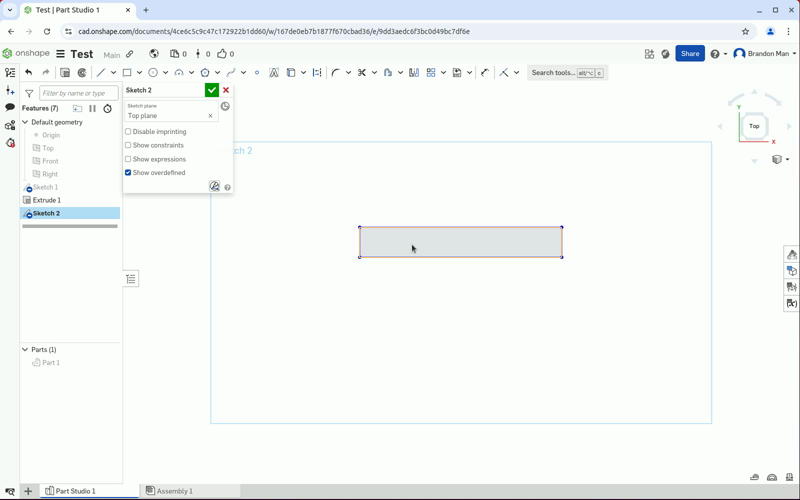
click(412, 244)
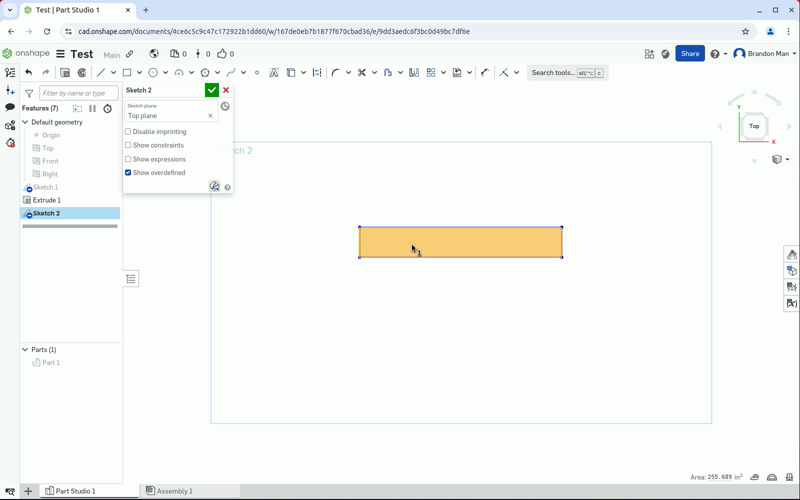
mouse_move(73, 352)
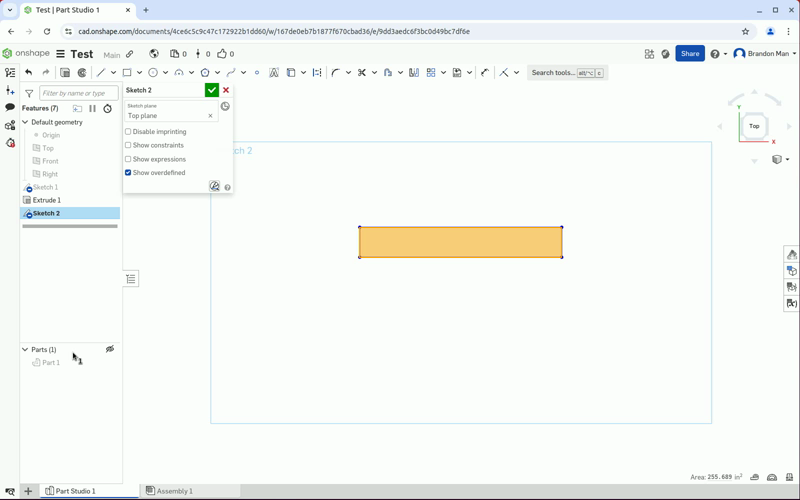
key(shift+y)
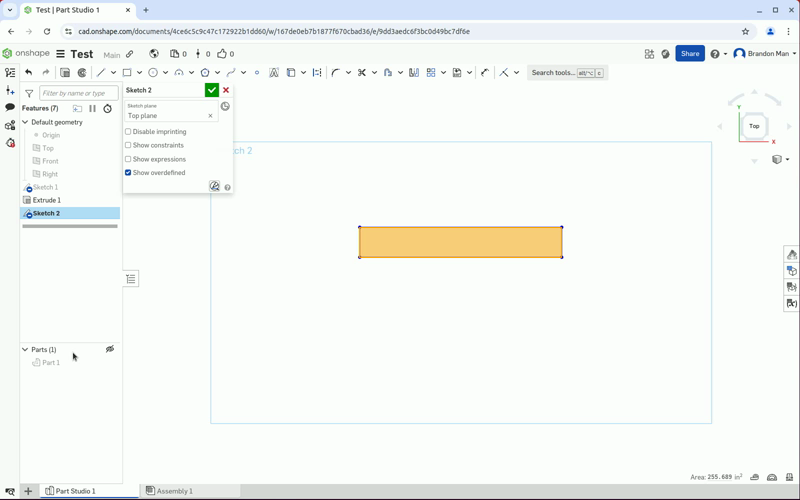
key(shift+e)
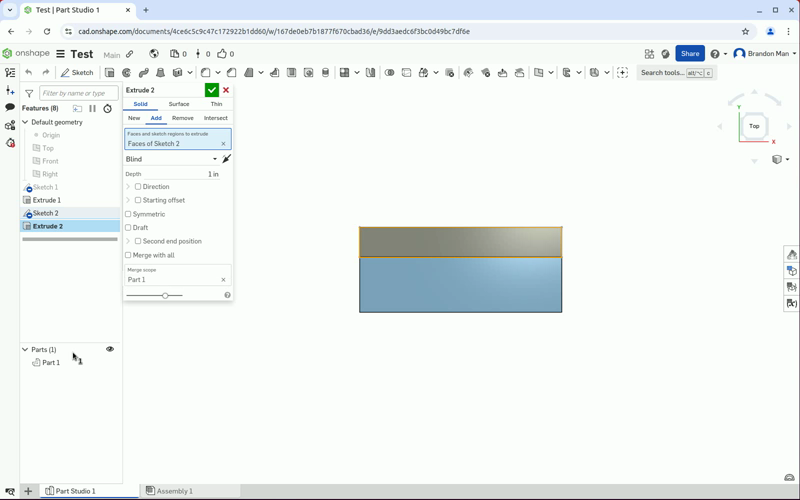
mouse_move(143, 106)
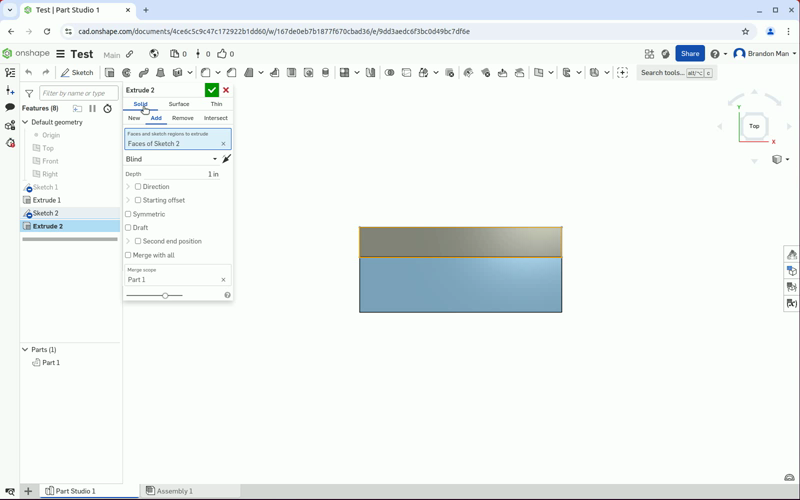
click(143, 106)
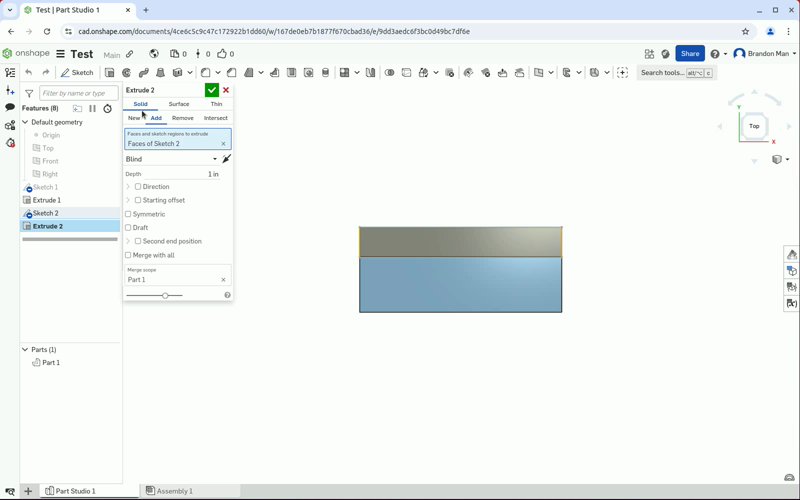
mouse_move(137, 120)
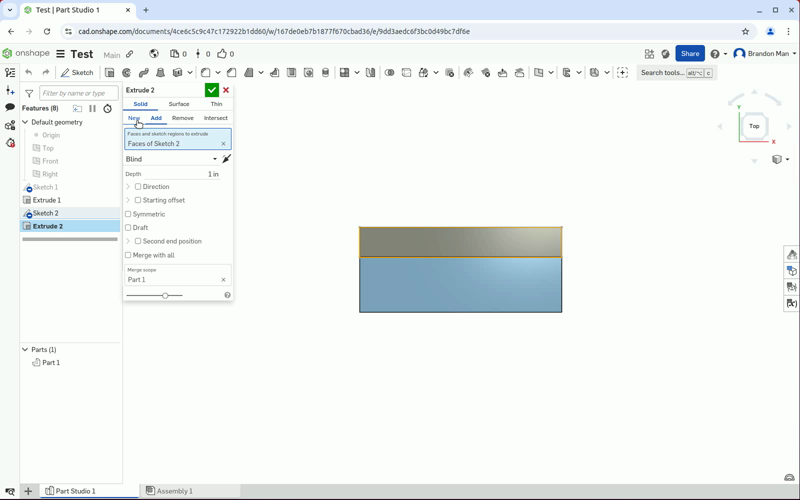
click(137, 120)
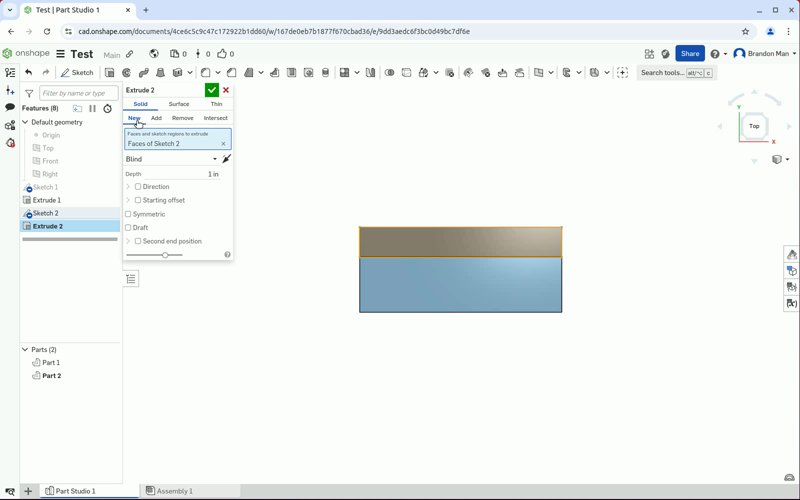
key(tab, 4)
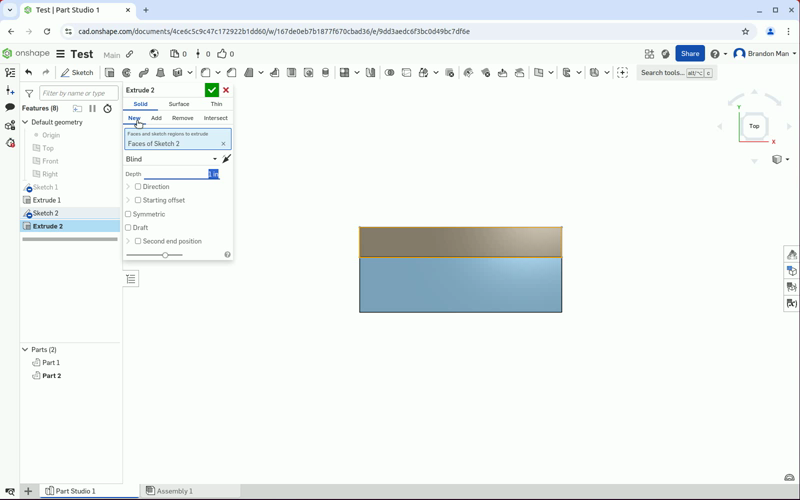
text(23.108)
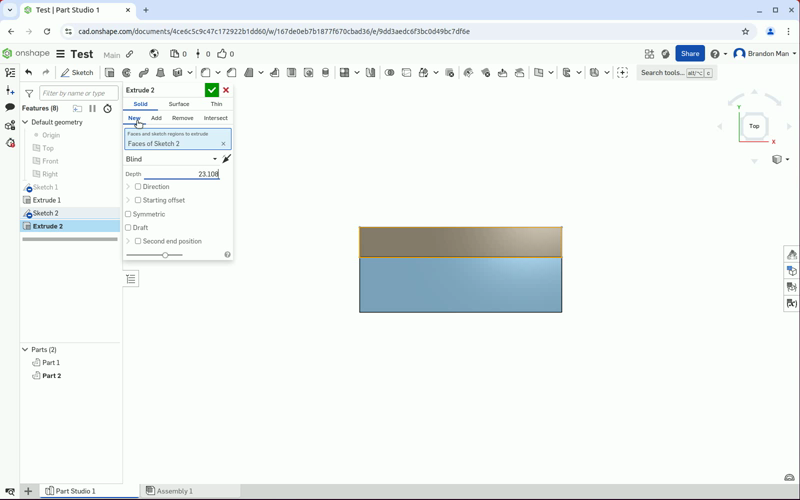
key(enter)
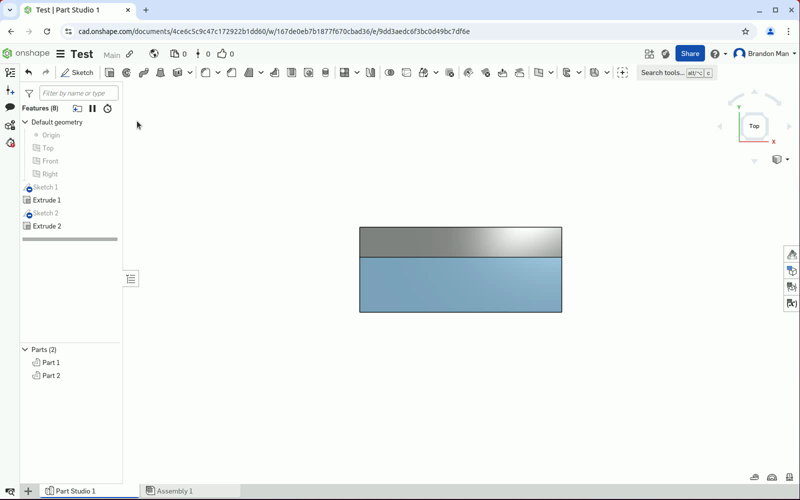
key(shift+h)
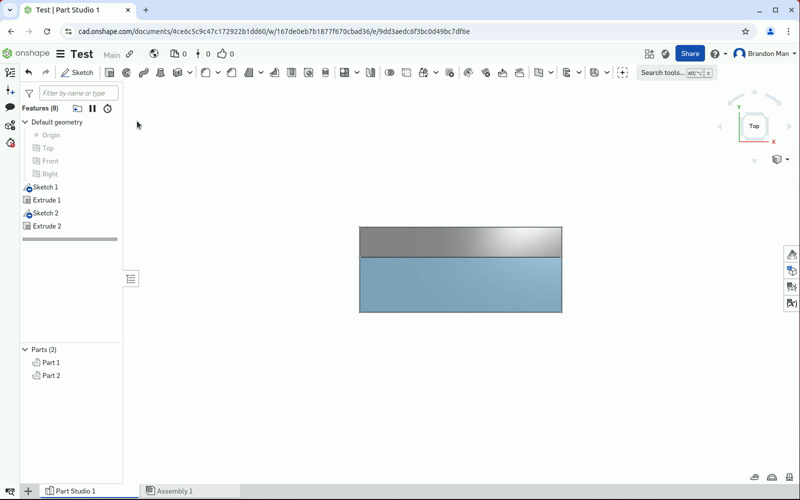
key(shift+h)
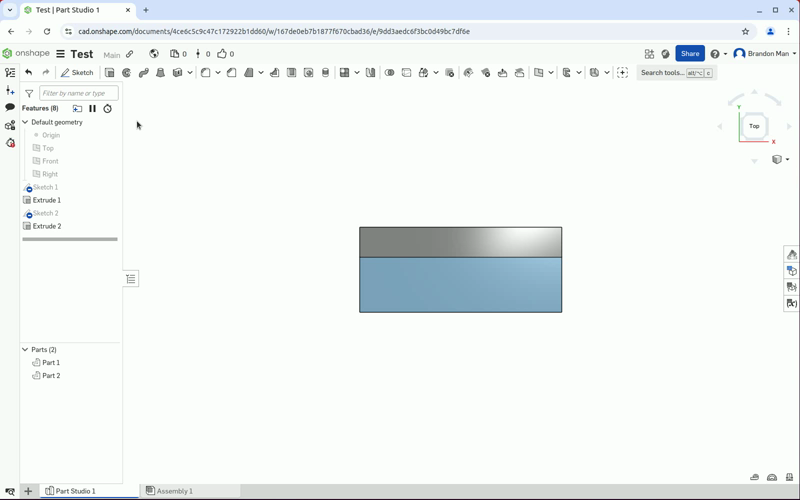
mouse_move(73, 189)
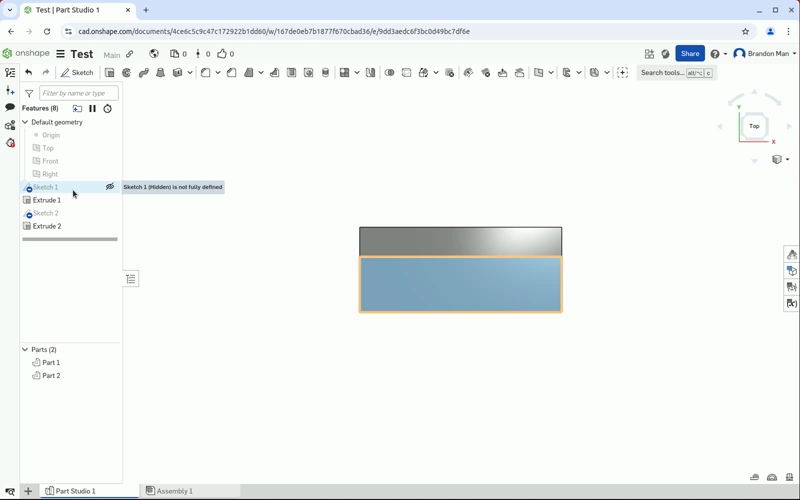
click(73, 189)
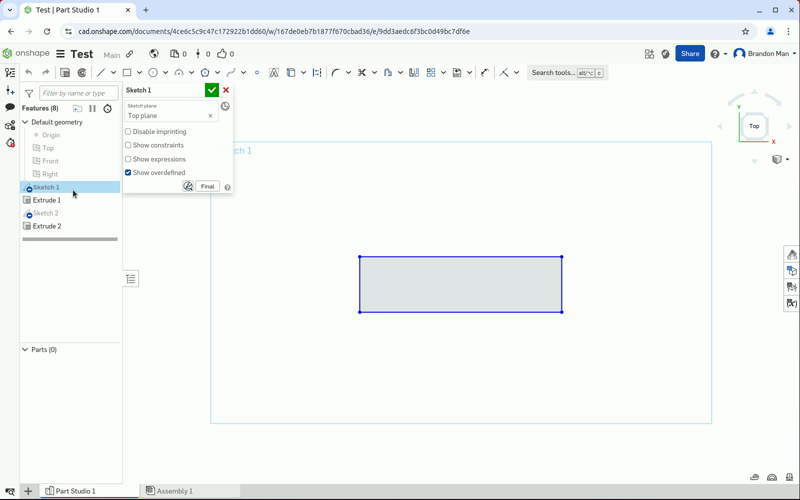
mouse_move(229, 92)
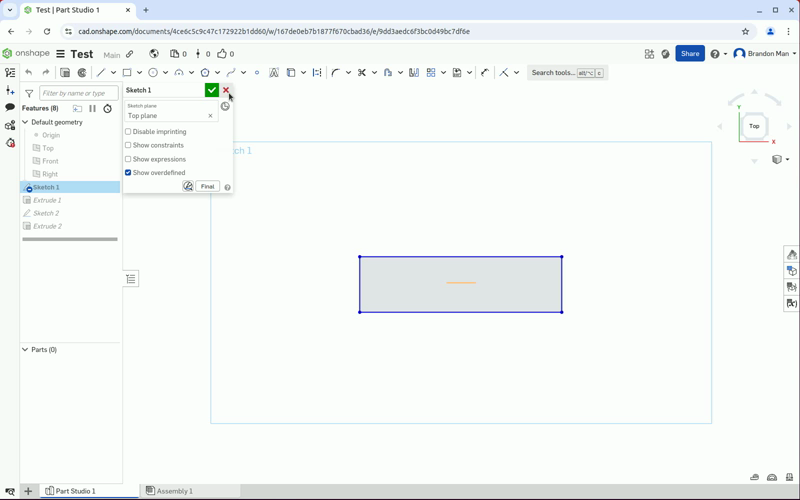
click(229, 92)
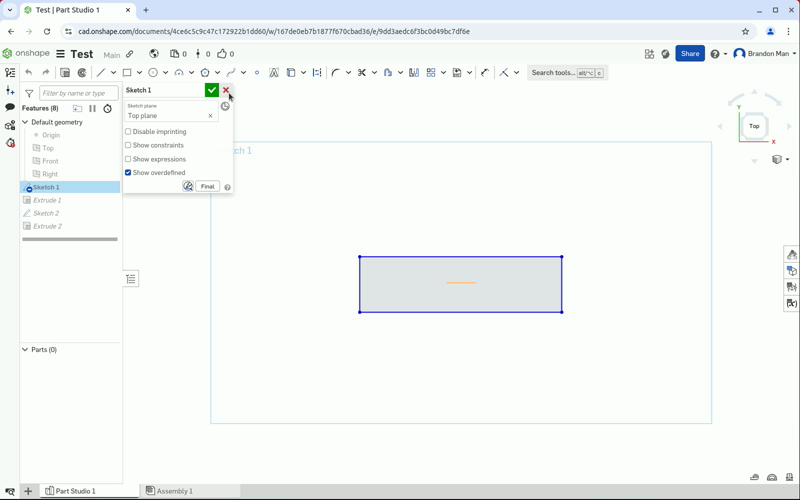
key(shift+s)
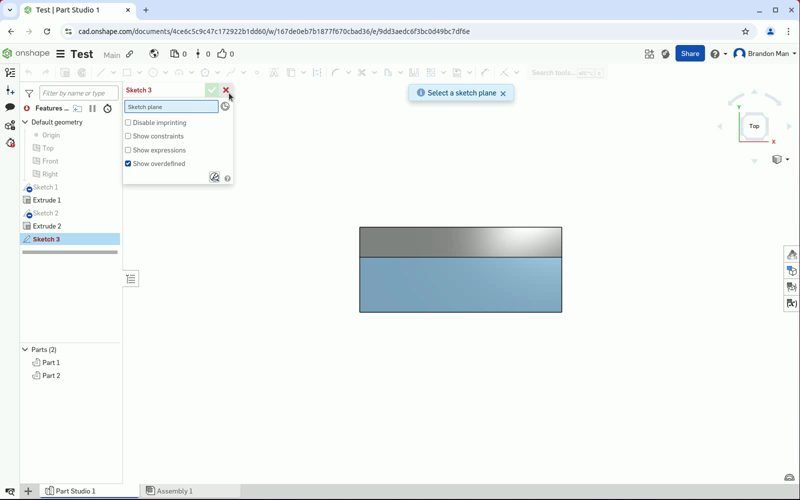
mouse_move(73, 150)
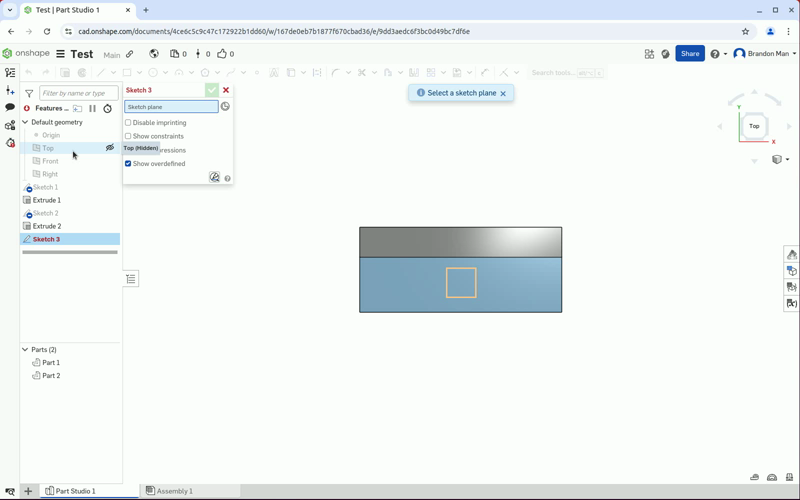
click(73, 150)
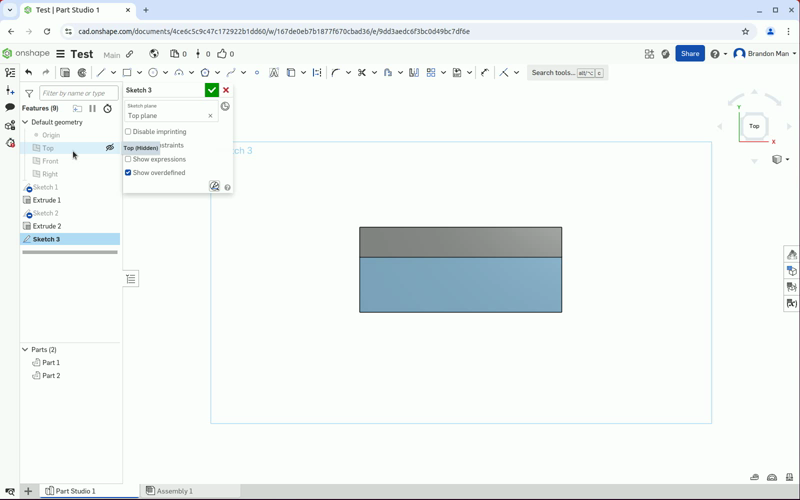
mouse_move(73, 352)
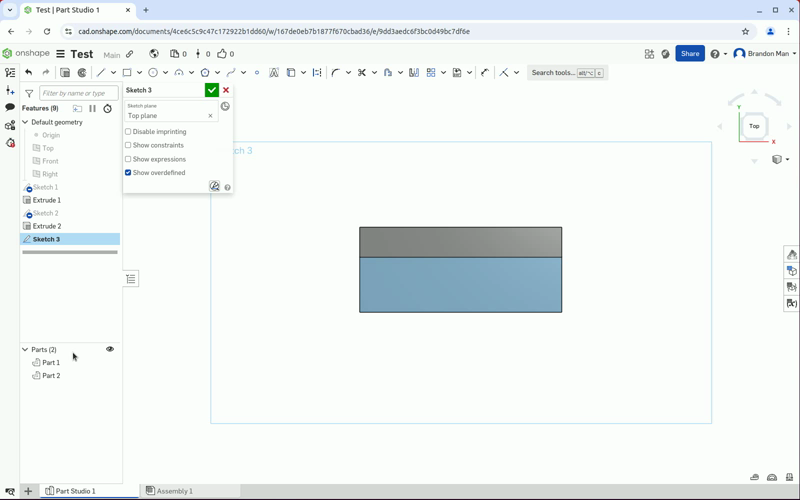
key(y)
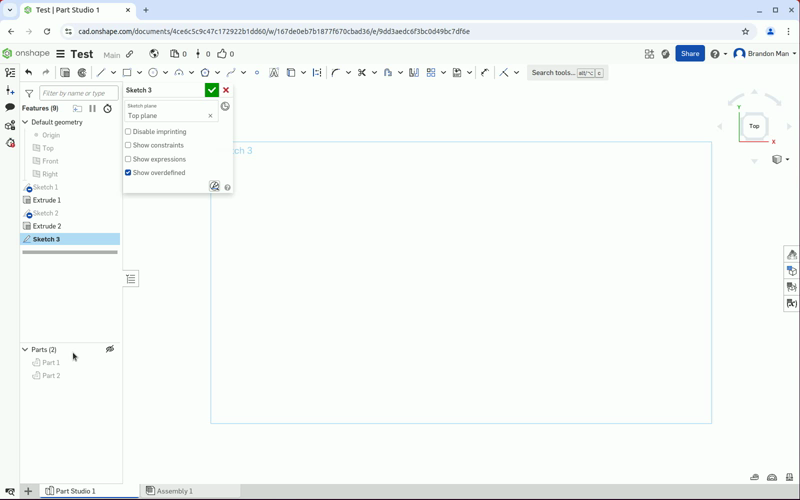
key(l)
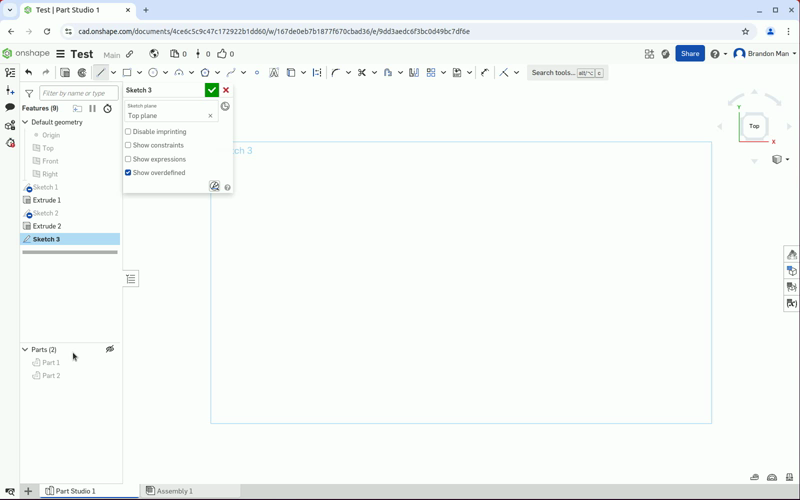
key_down(shift)
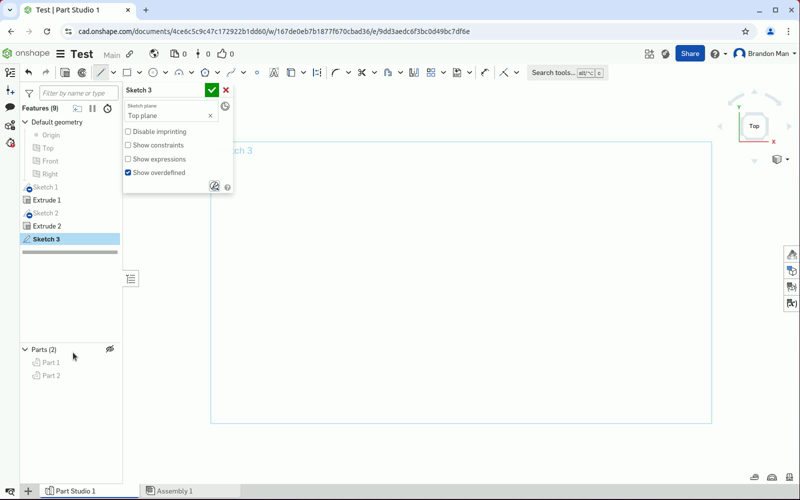
mouse_move(359, 339)
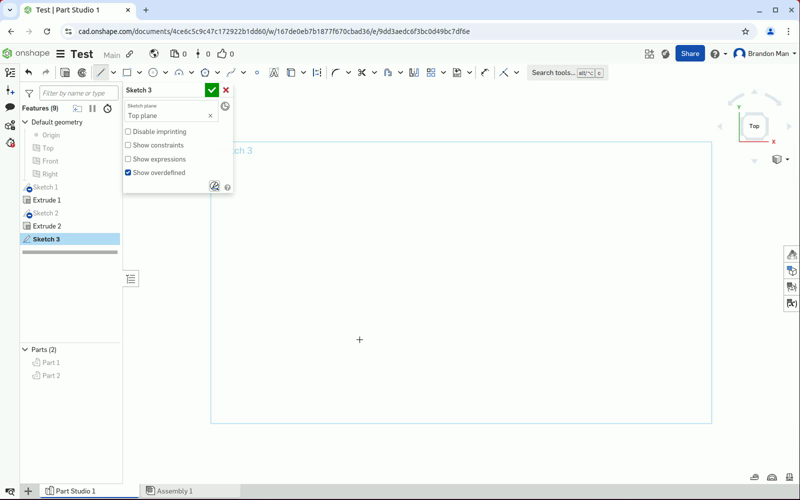
click(359, 339)
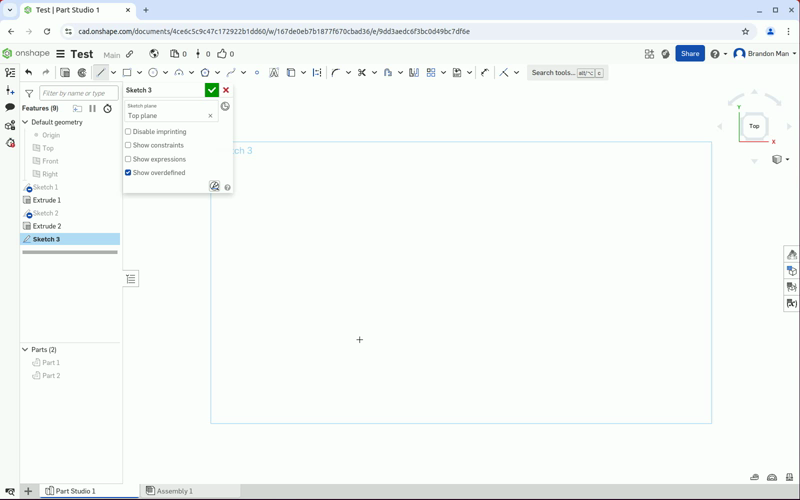
key_up(shift)
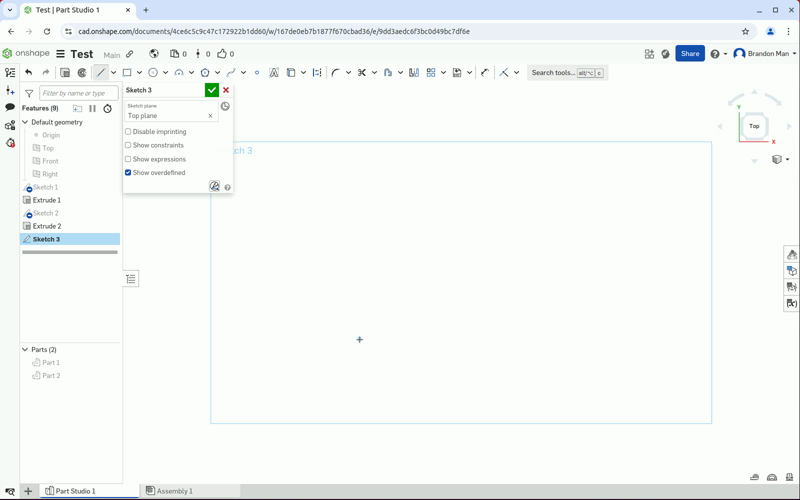
key_down(shift)
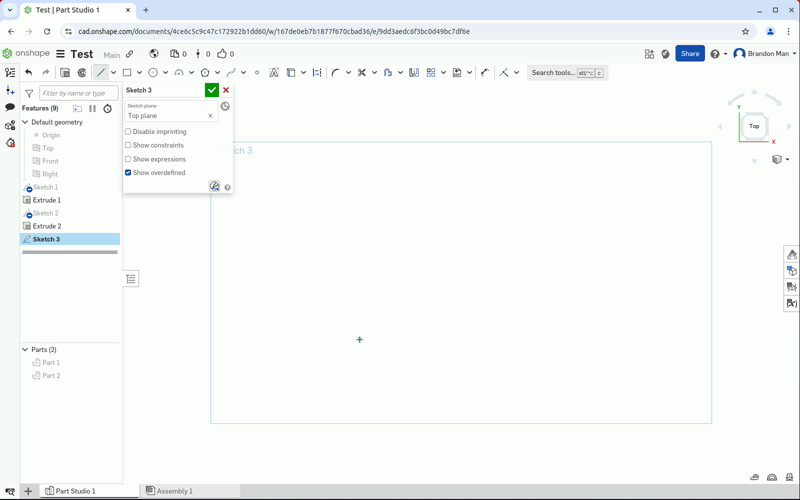
mouse_move(561, 339)
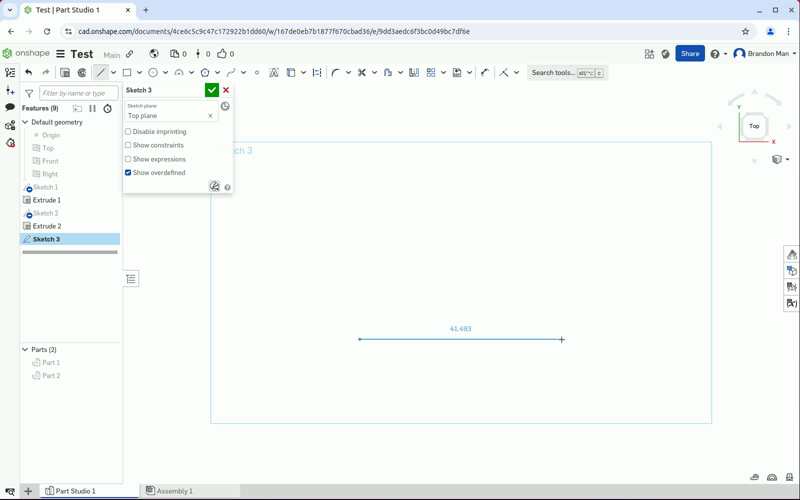
click(561, 339)
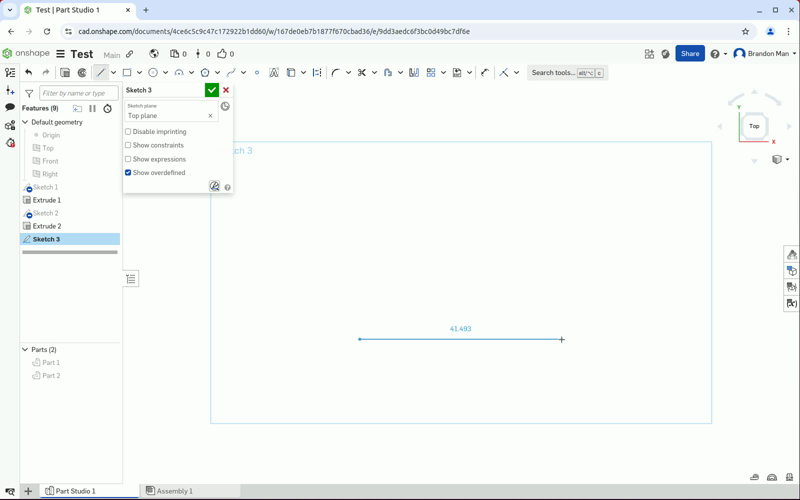
key_up(shift)
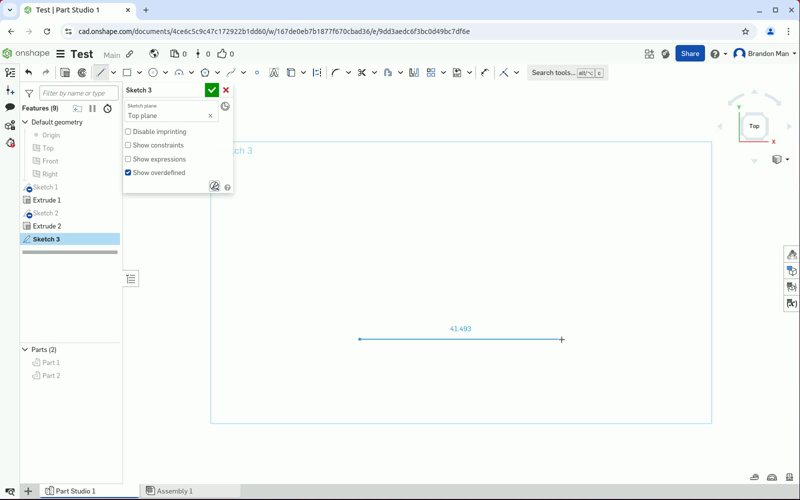
key_down(shift)
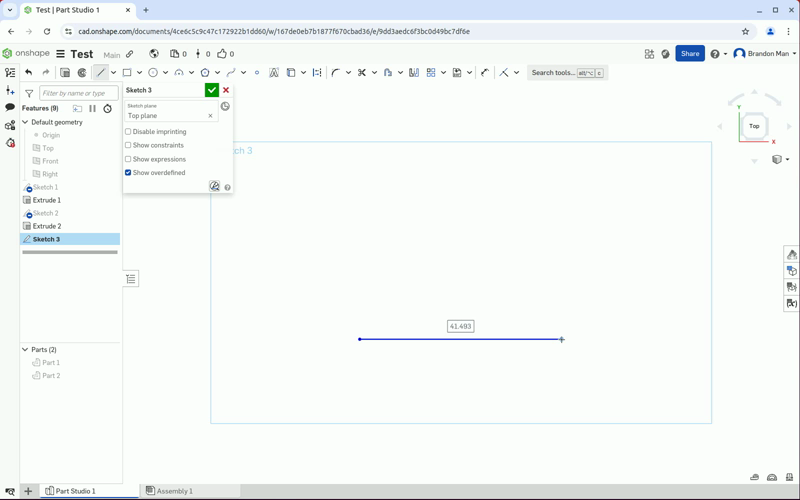
mouse_move(589, 339)
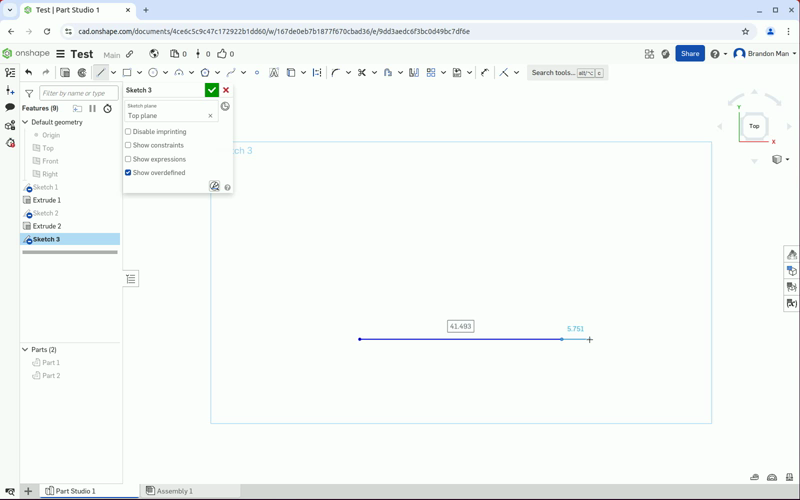
mouse_move(561, 313)
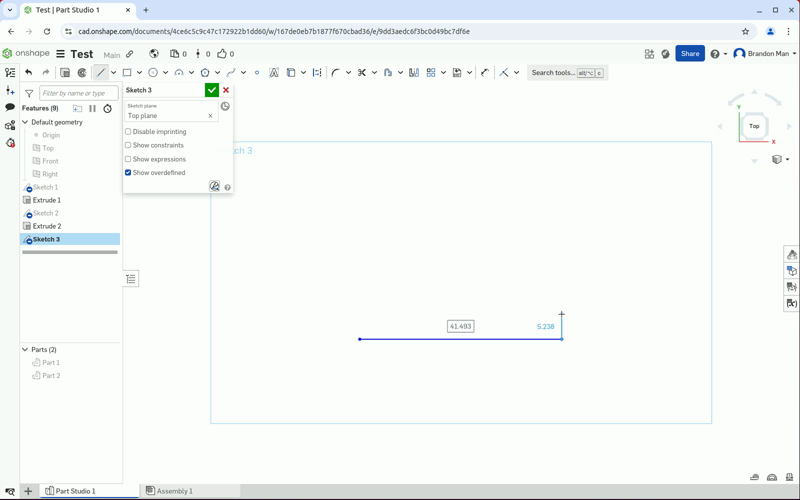
click(561, 313)
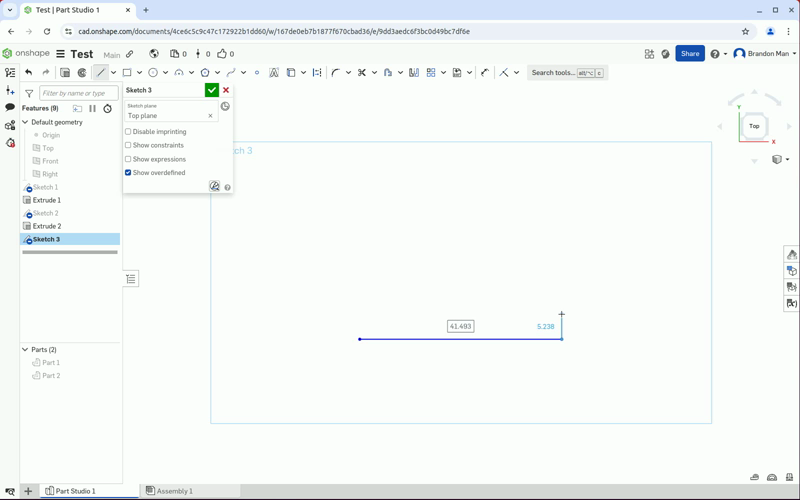
key_up(shift)
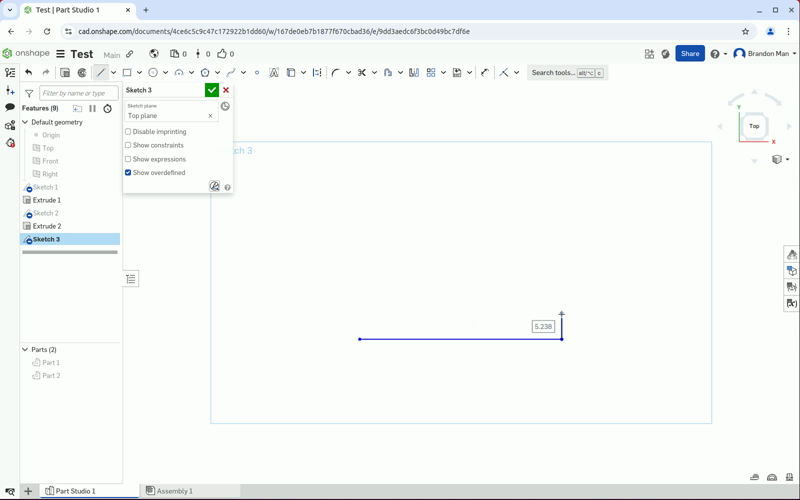
key_down(shift)
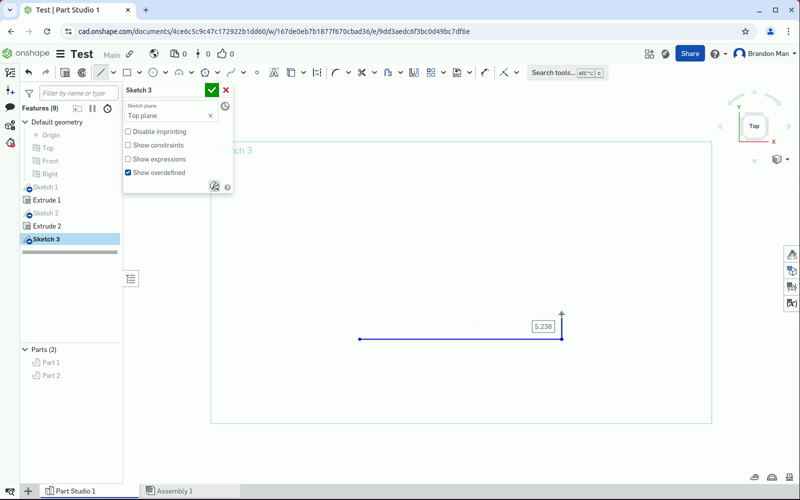
mouse_move(359, 313)
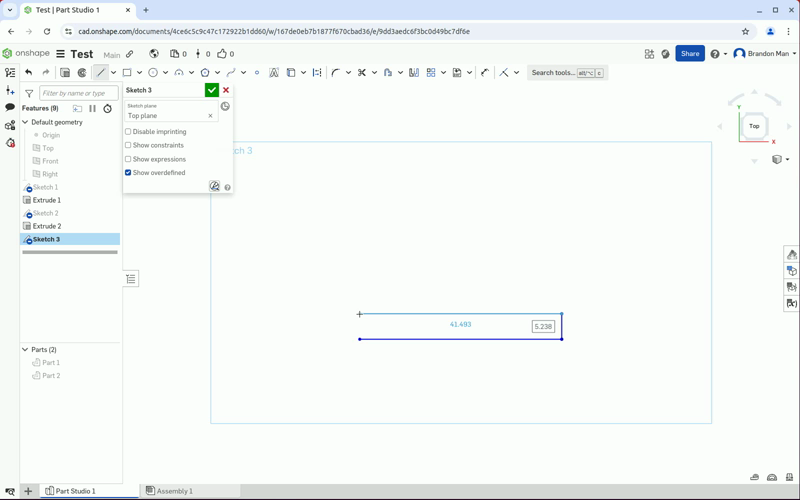
click(359, 313)
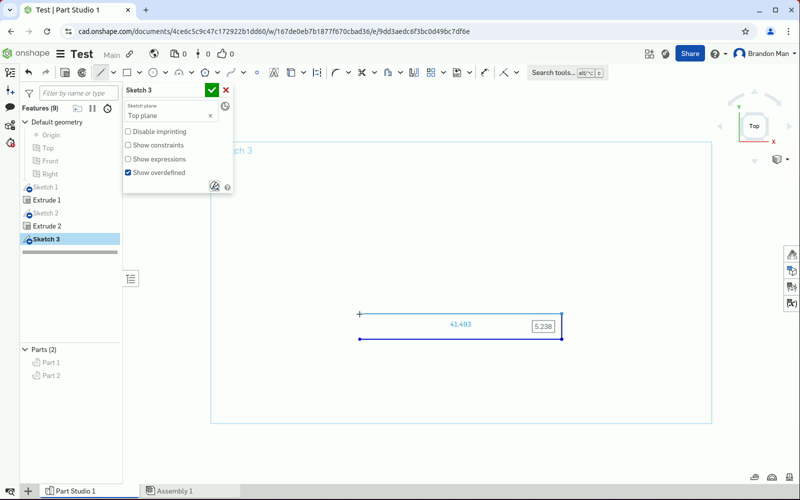
key_up(shift)
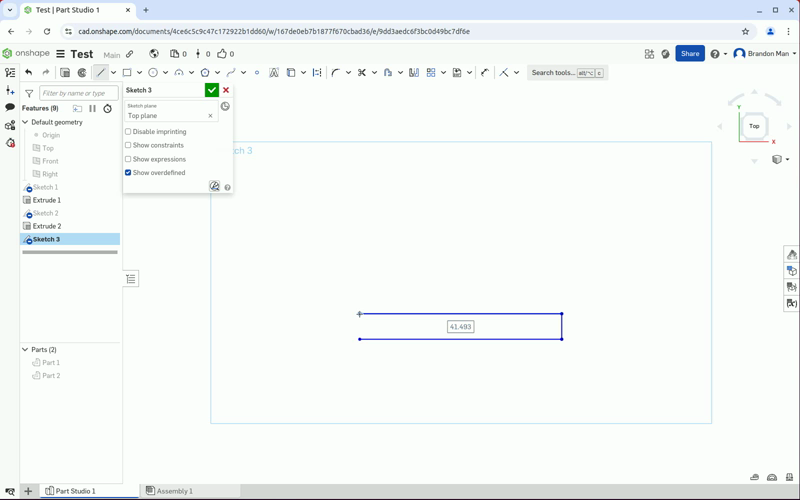
mouse_move(389, 313)
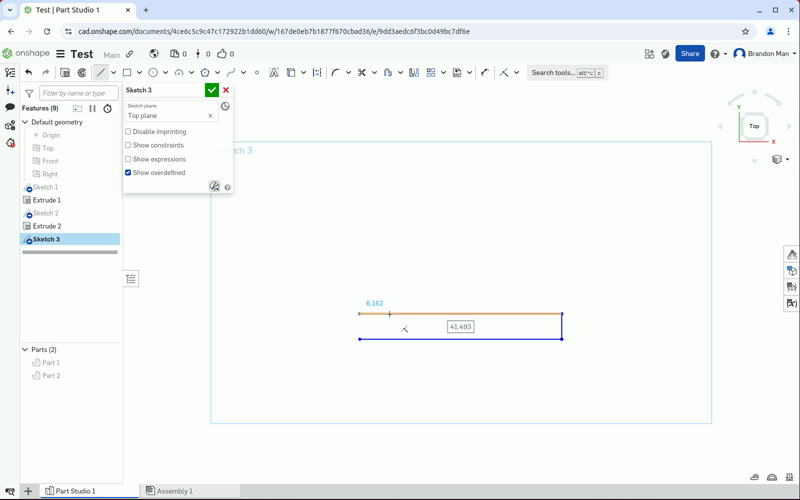
key_down(shift)
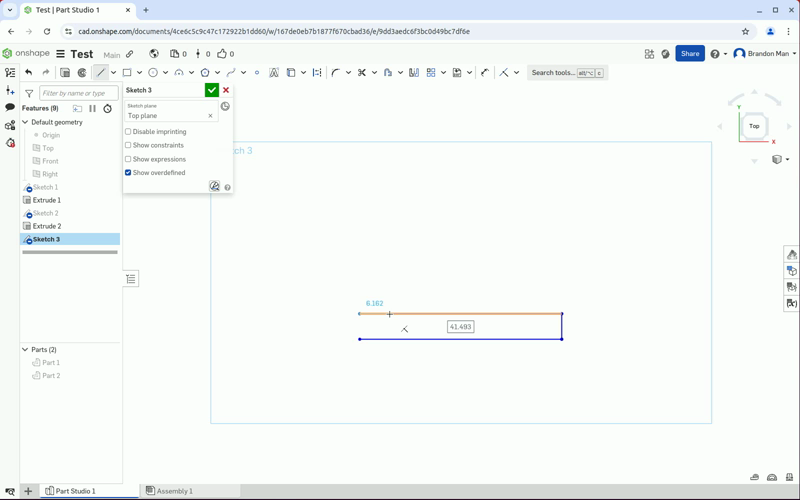
mouse_move(359, 339)
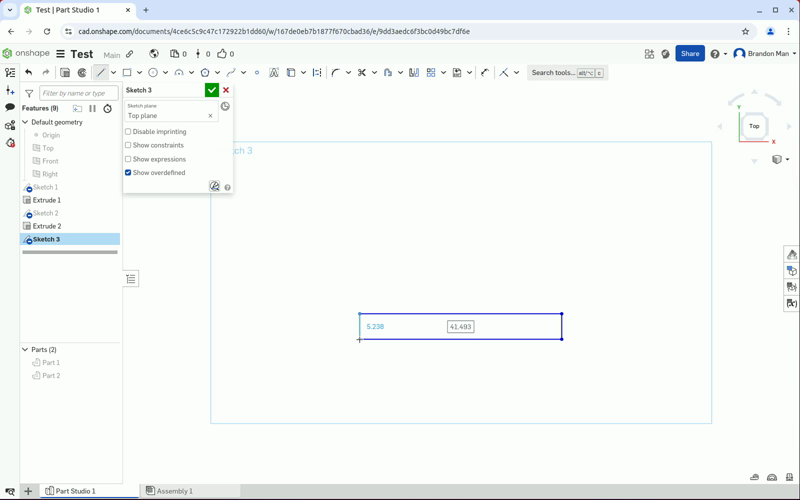
key_up(shift)
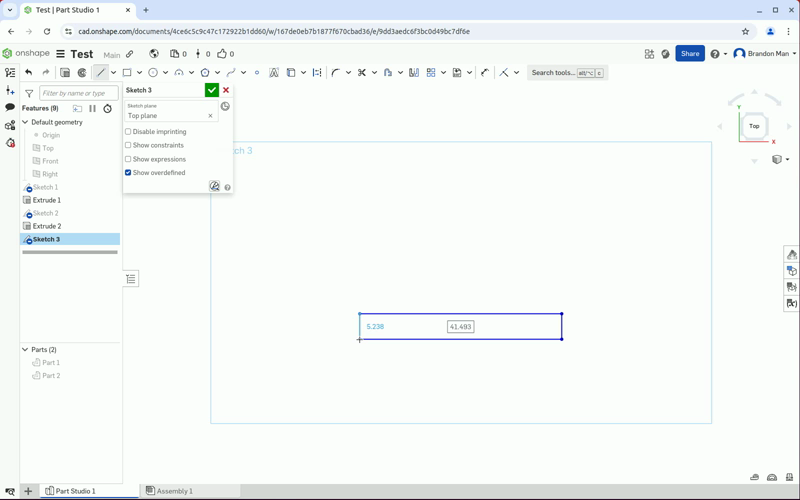
click(359, 339)
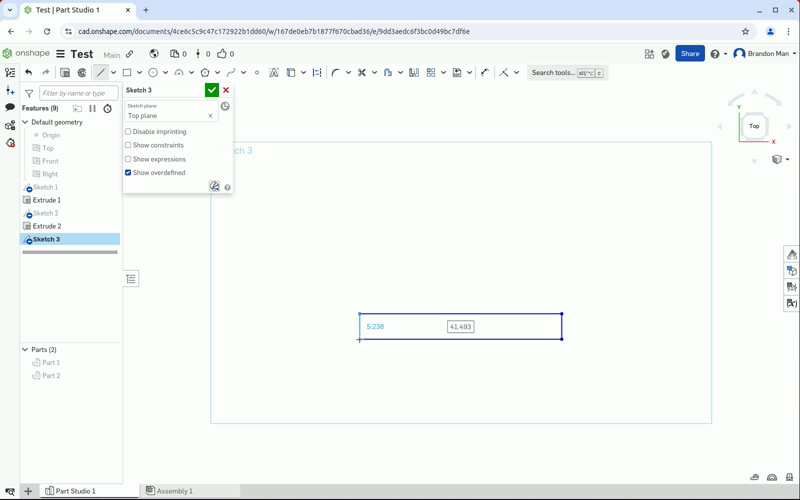
key(esc)
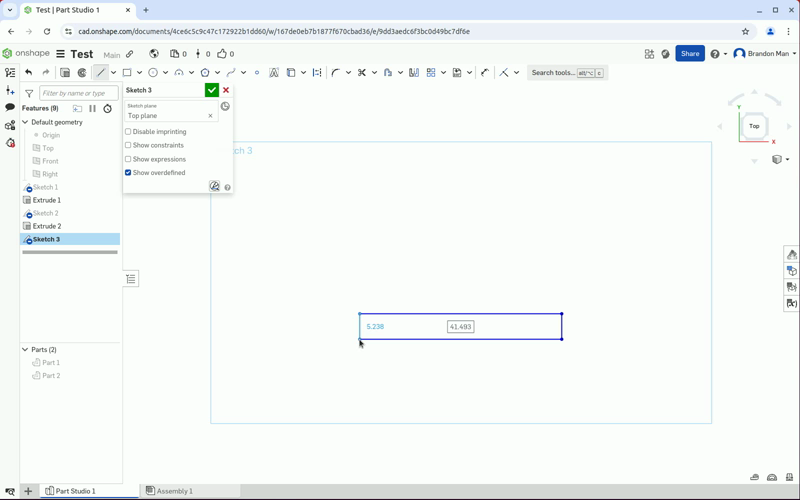
mouse_move(495, 325)
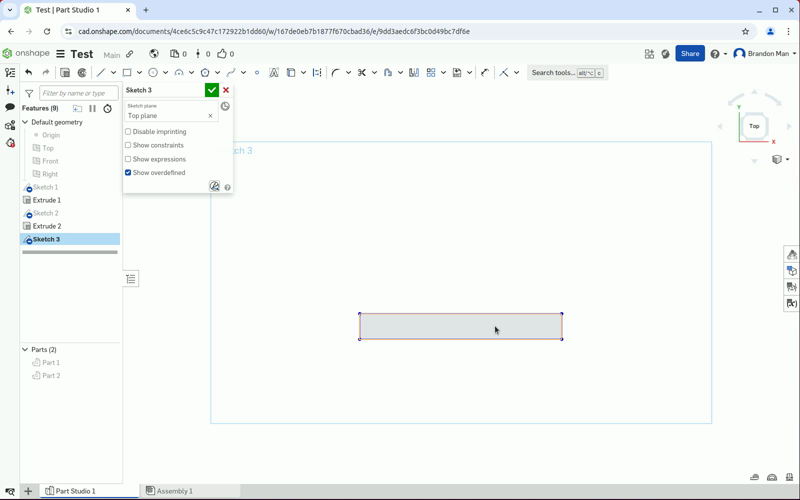
click(495, 325)
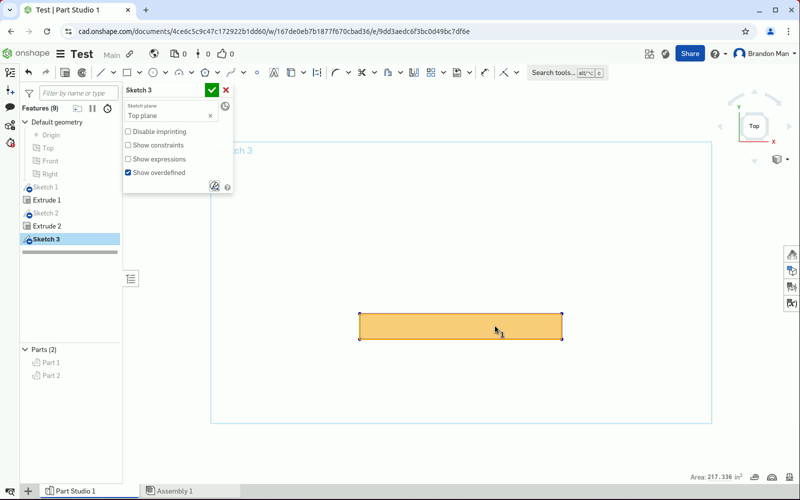
mouse_move(73, 352)
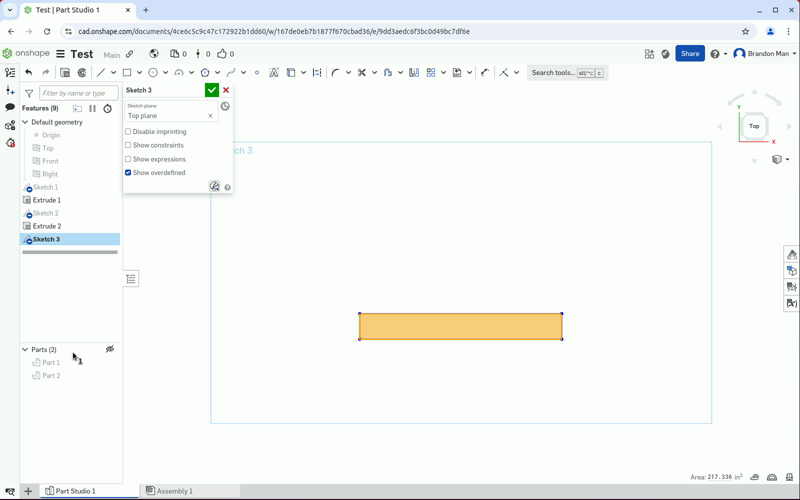
key(shift+y)
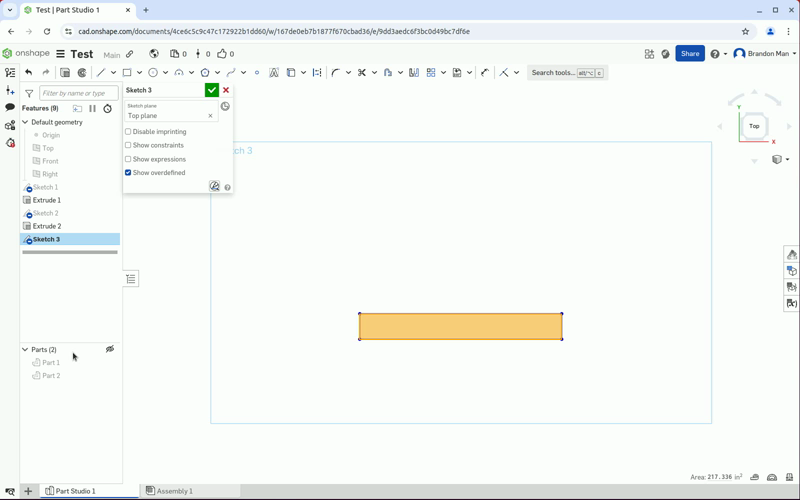
key(shift+e)
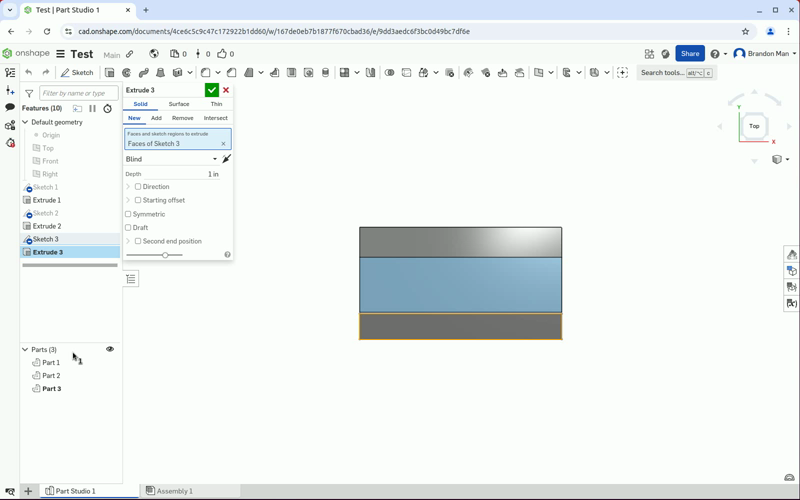
mouse_move(143, 106)
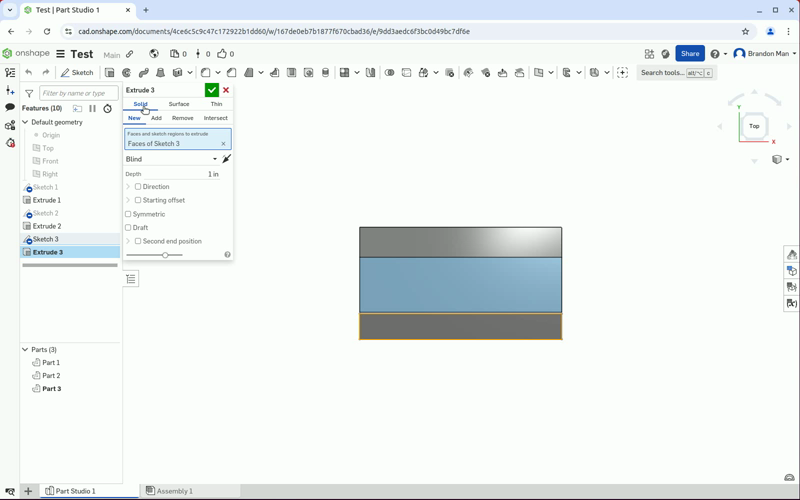
click(143, 106)
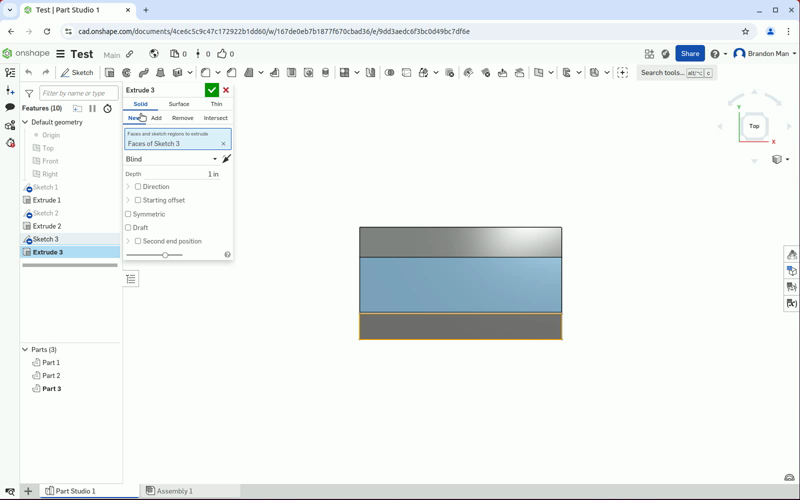
mouse_move(137, 120)
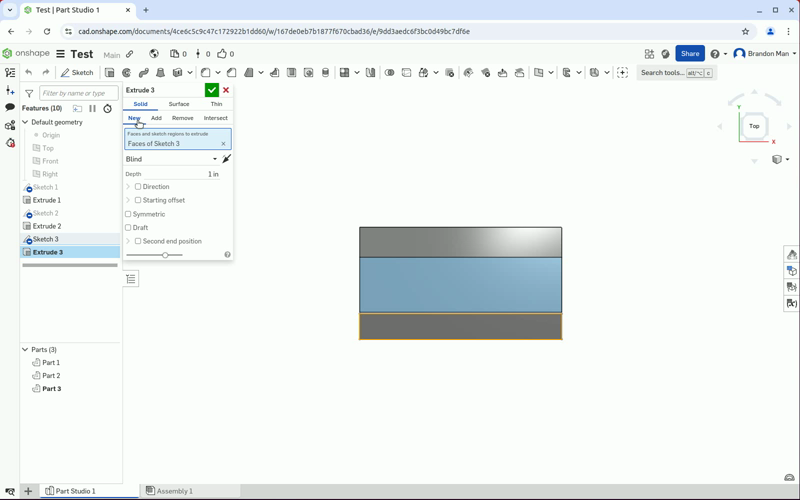
click(137, 120)
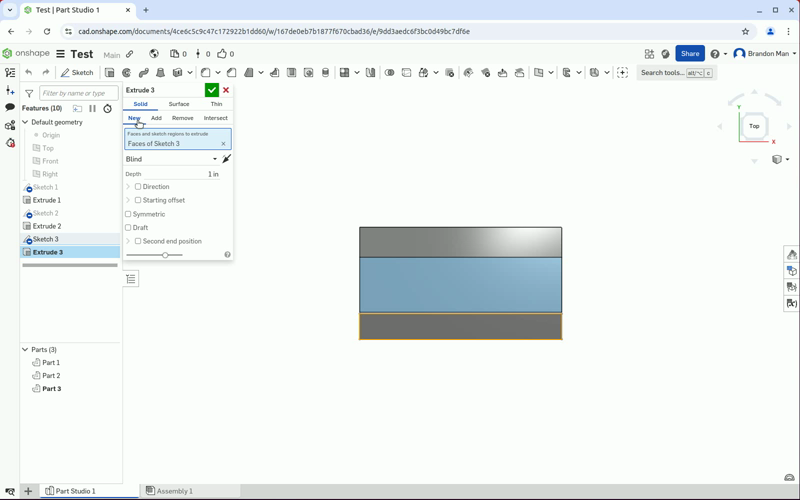
key(tab, 4)
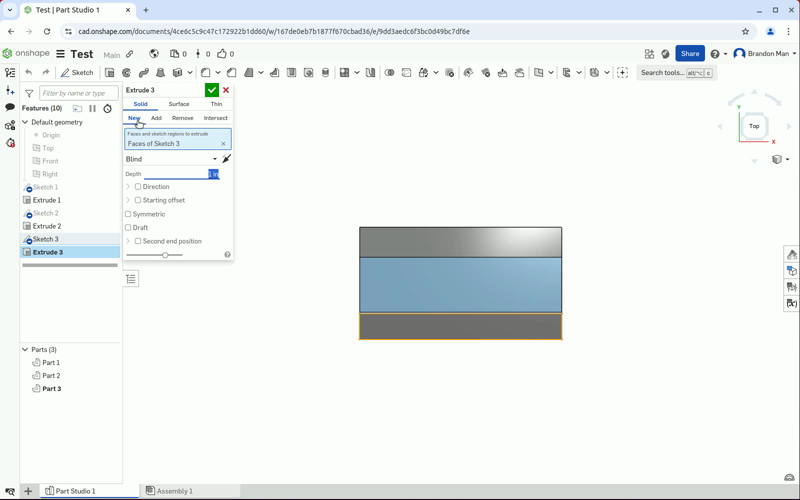
text(23.108)
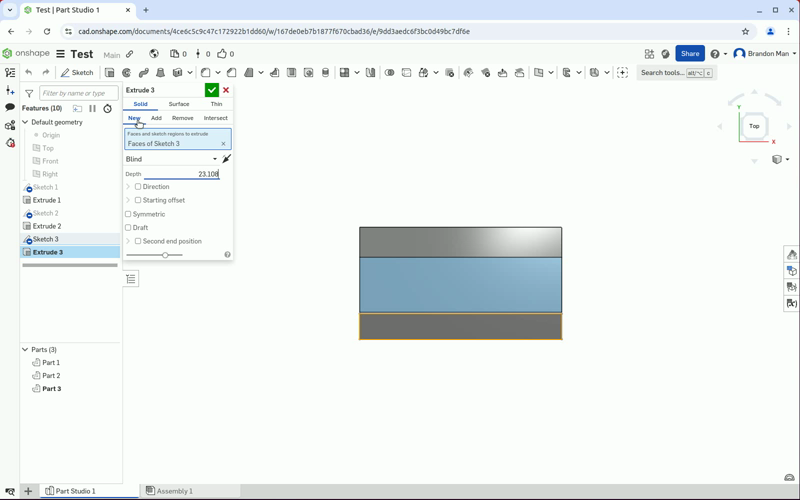
key(enter)
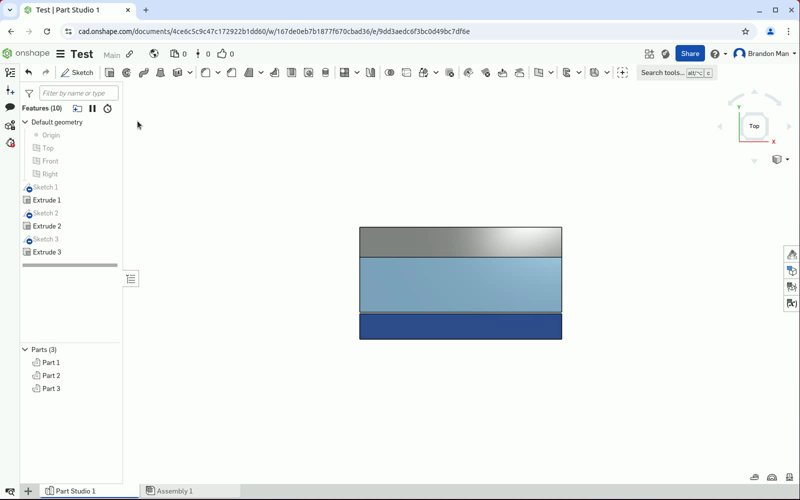
key(shift+h)
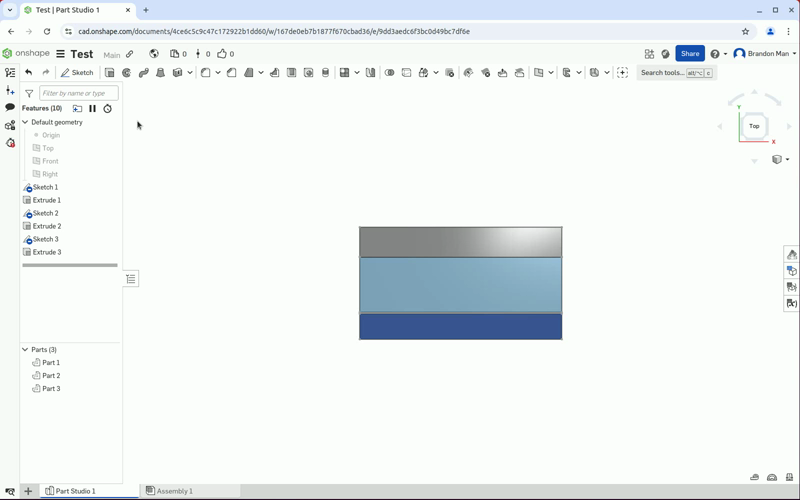
key(shift+h)
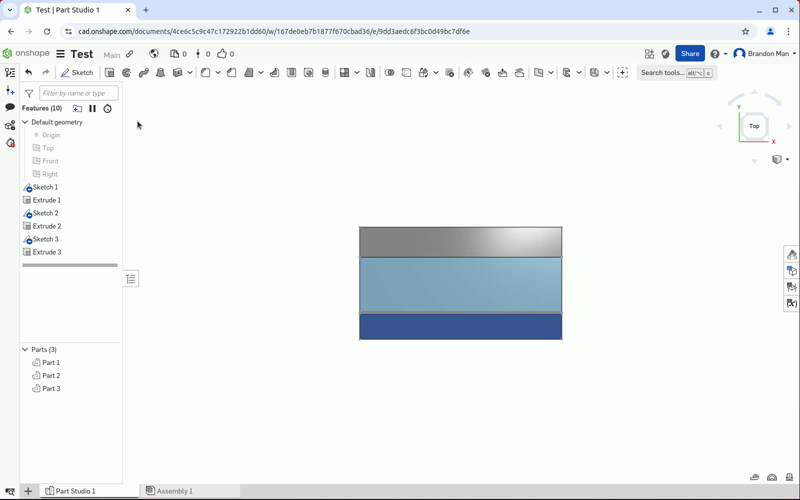
key(shift+7)
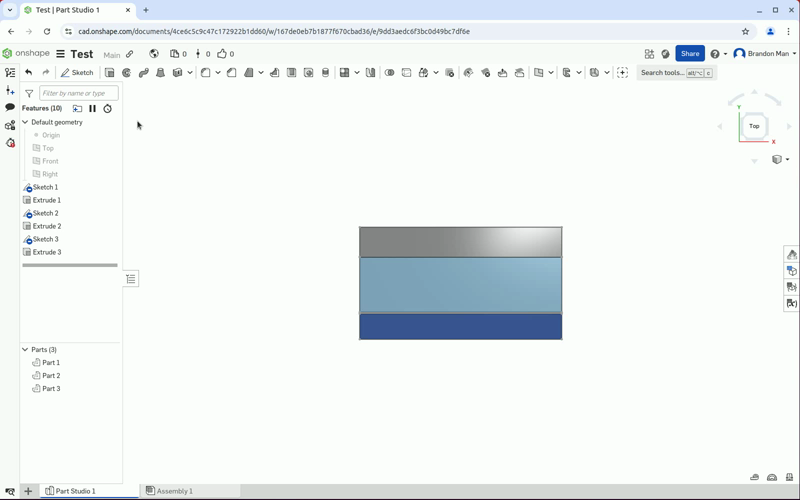
key(up, 3)
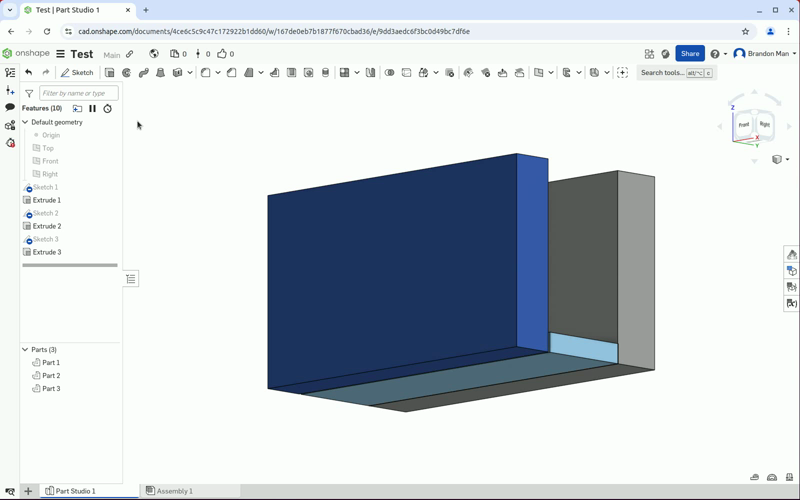
key(left, 3)
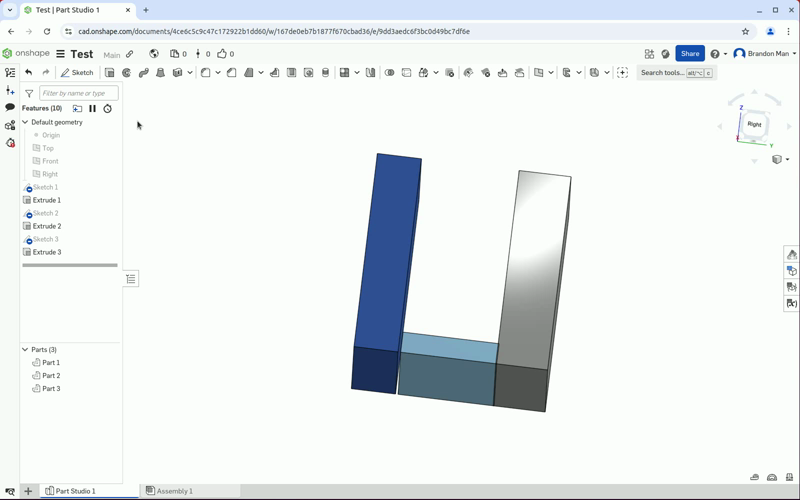
key(right, 3)
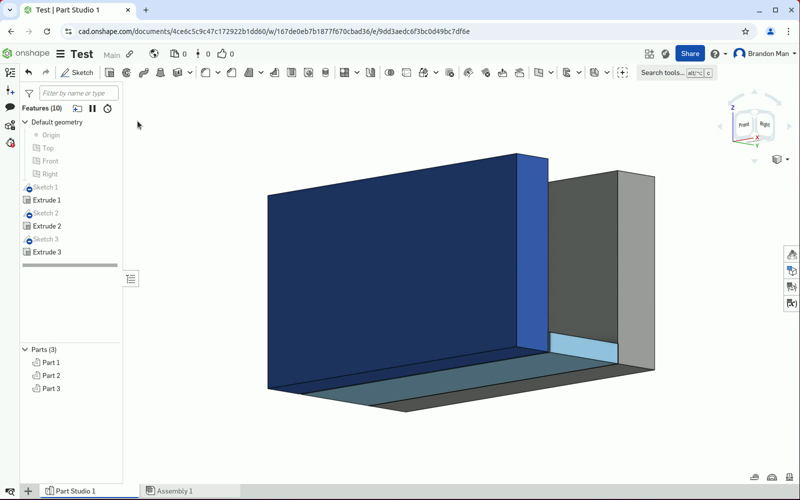
key(down, 3)
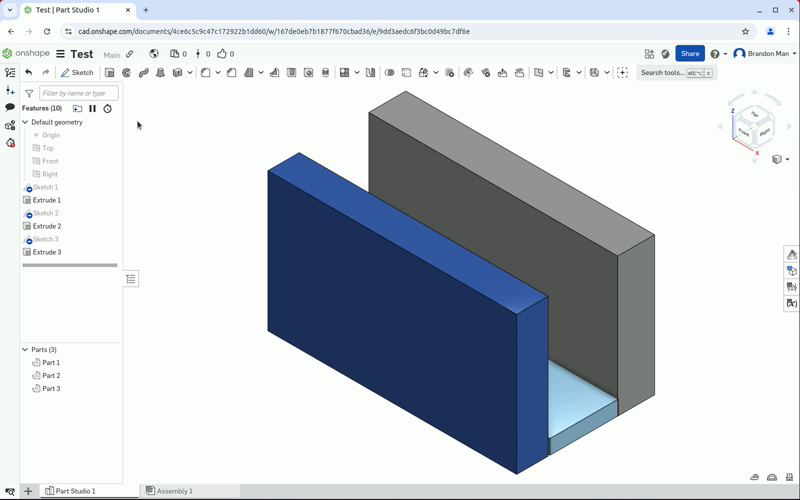
mouse_move(73, 189)
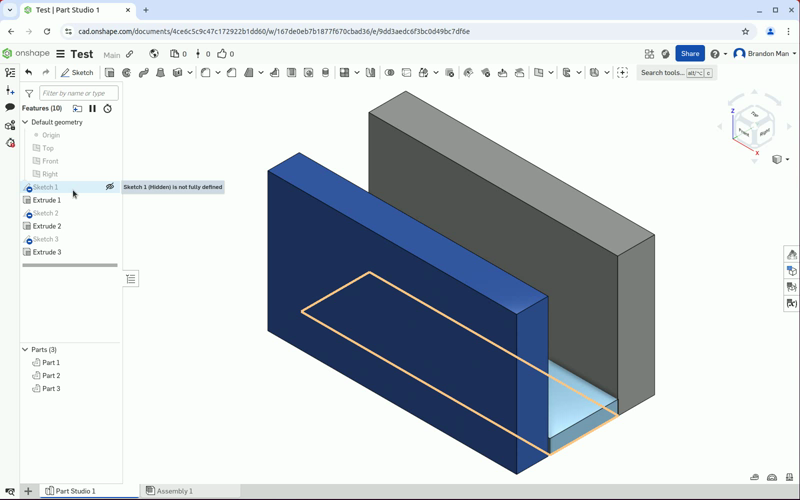
click(73, 189)